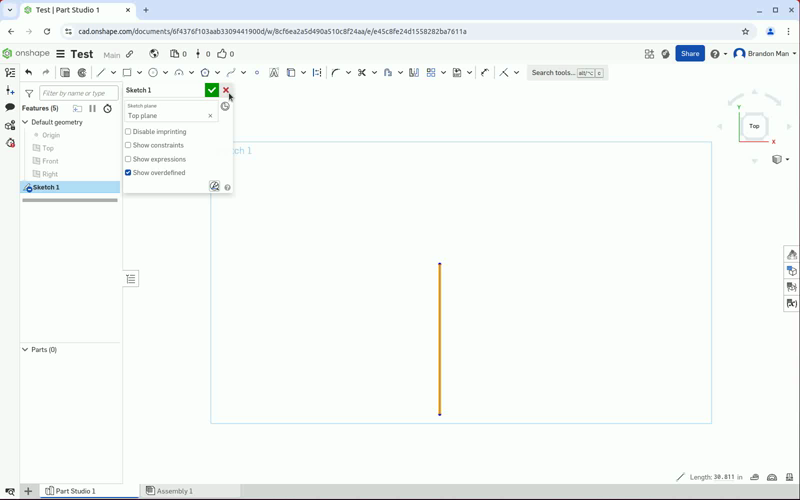
key(shift+h)
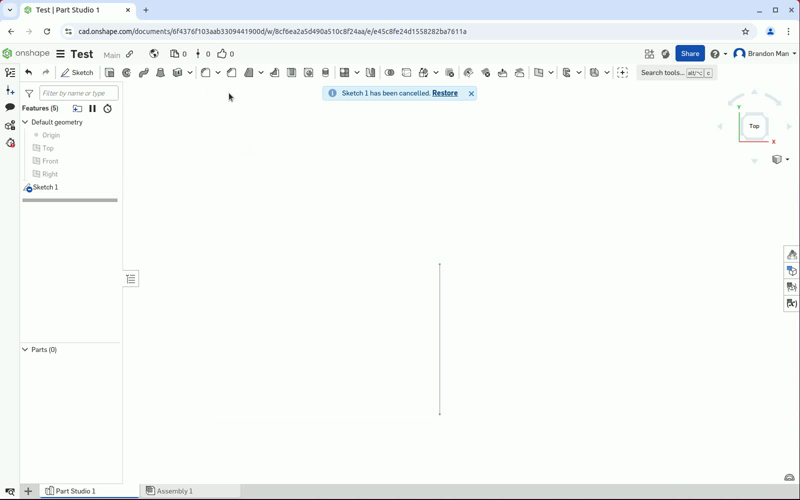
key(shift+s)
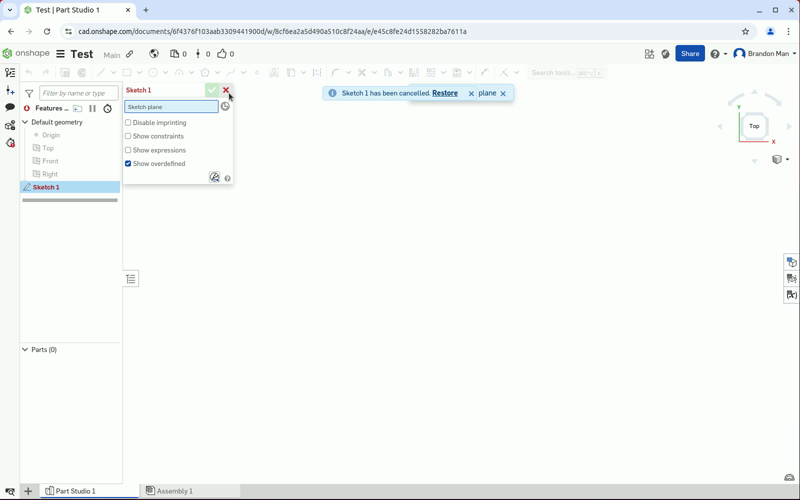
mouse_move(73, 150)
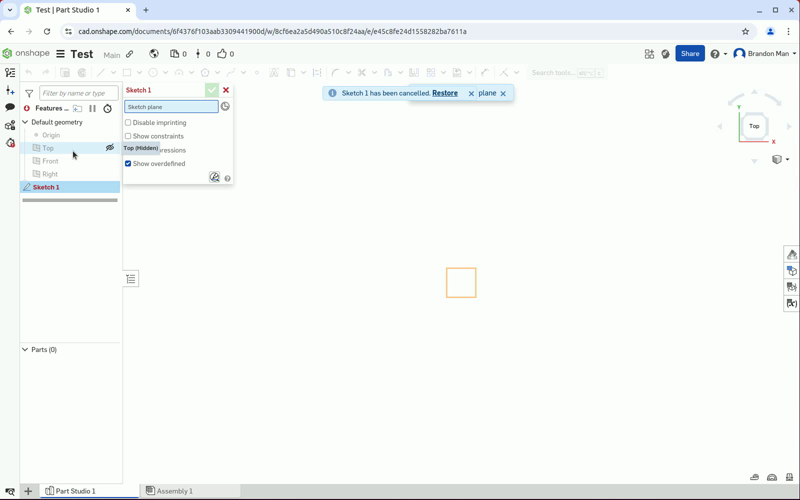
click(73, 150)
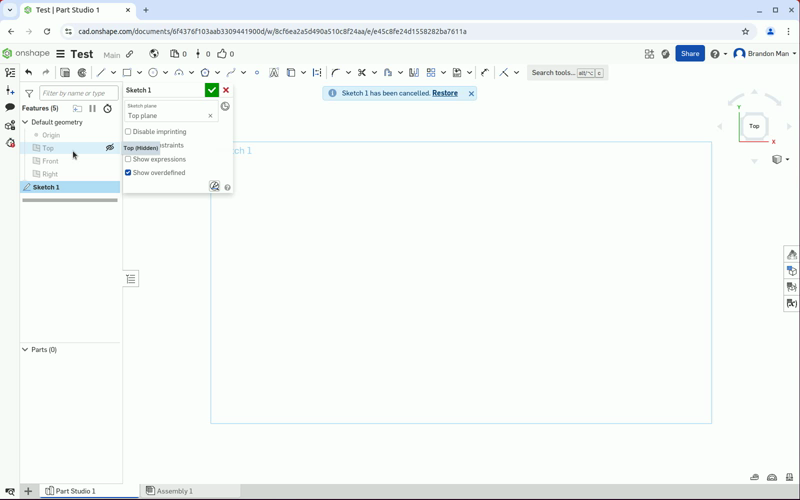
mouse_move(73, 352)
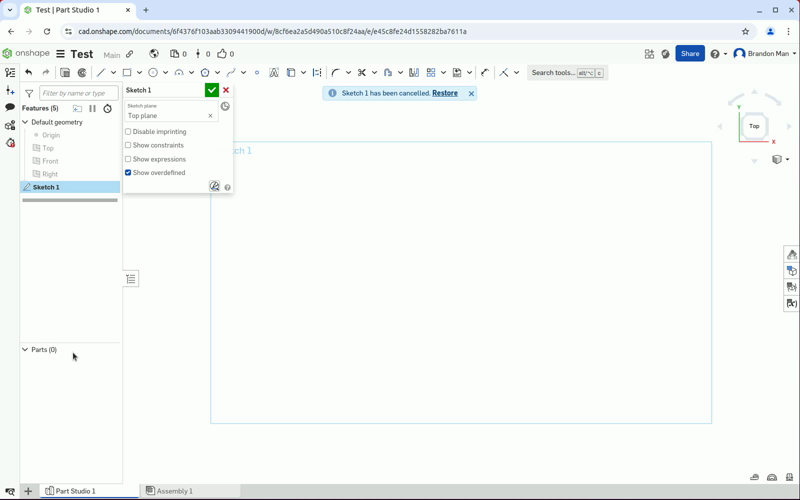
key(y)
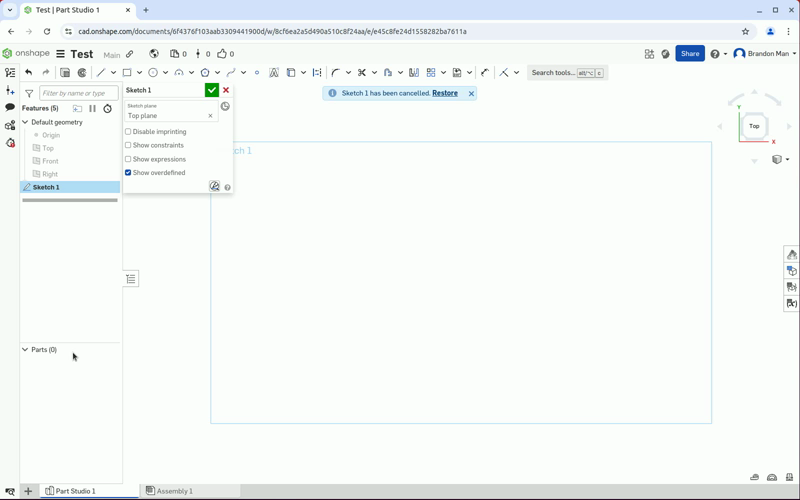
key(l)
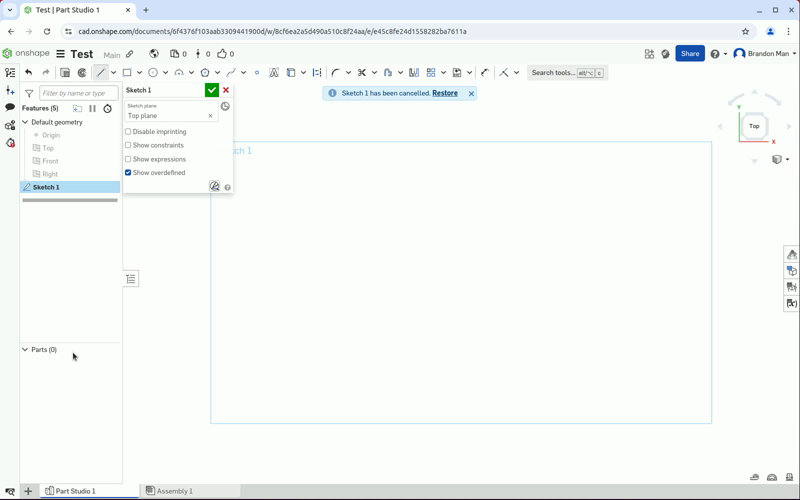
key_down(shift)
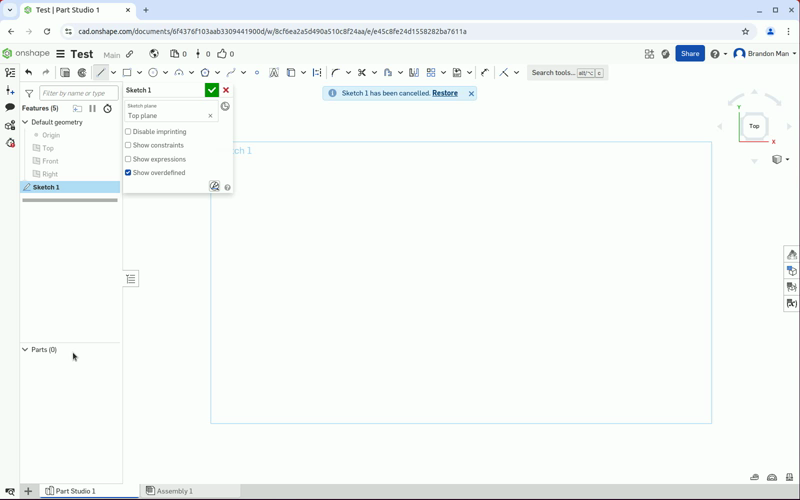
mouse_move(356, 363)
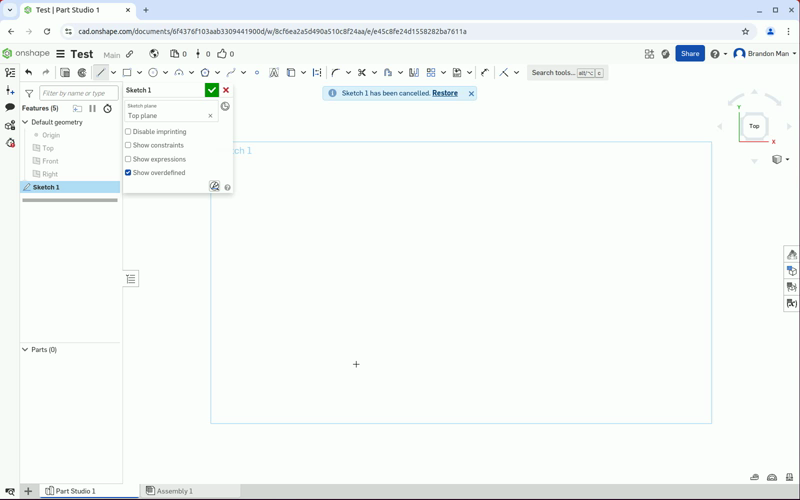
click(356, 363)
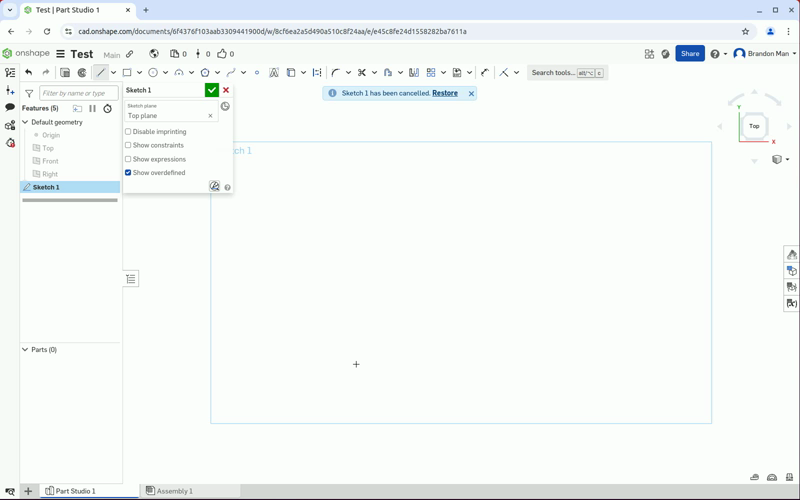
key_up(shift)
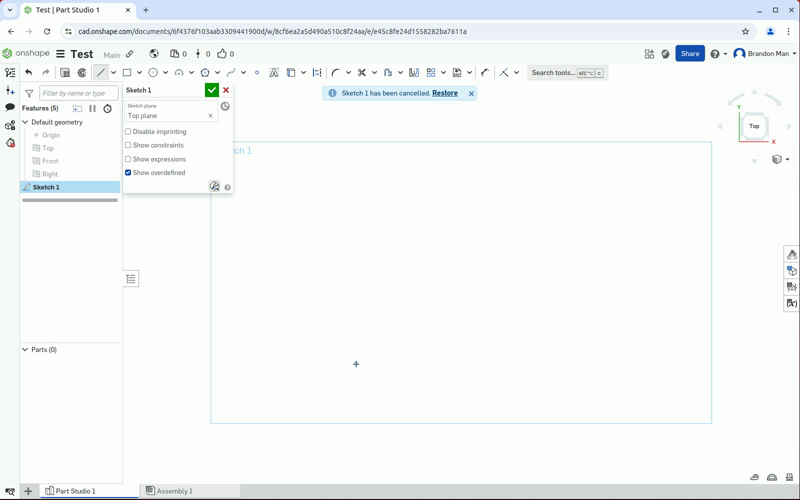
key_down(shift)
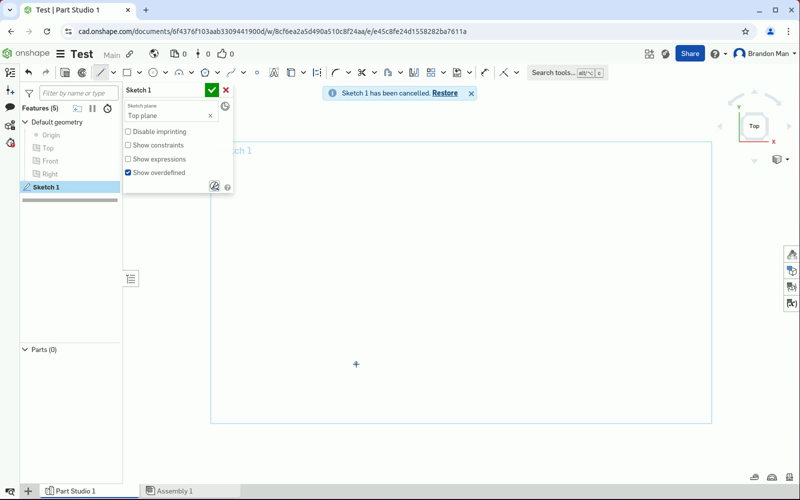
mouse_move(564, 363)
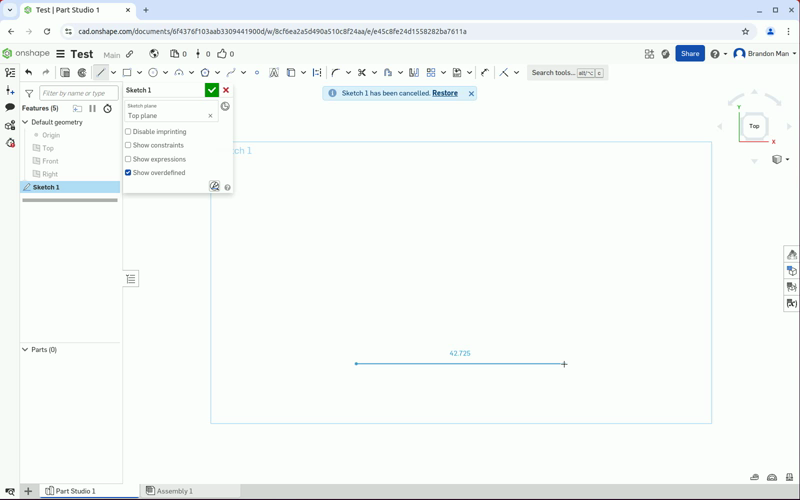
click(564, 363)
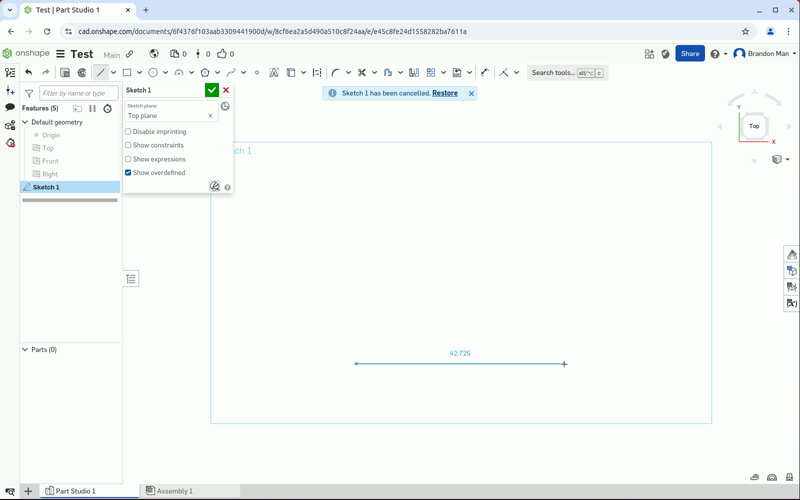
key_up(shift)
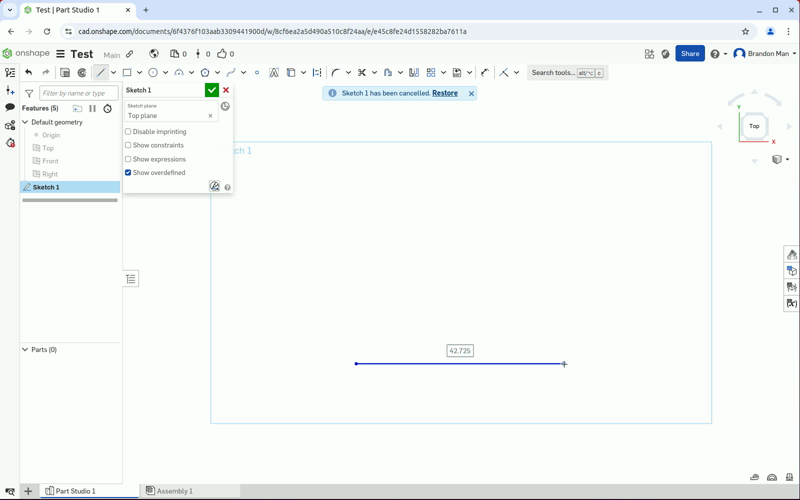
key_down(shift)
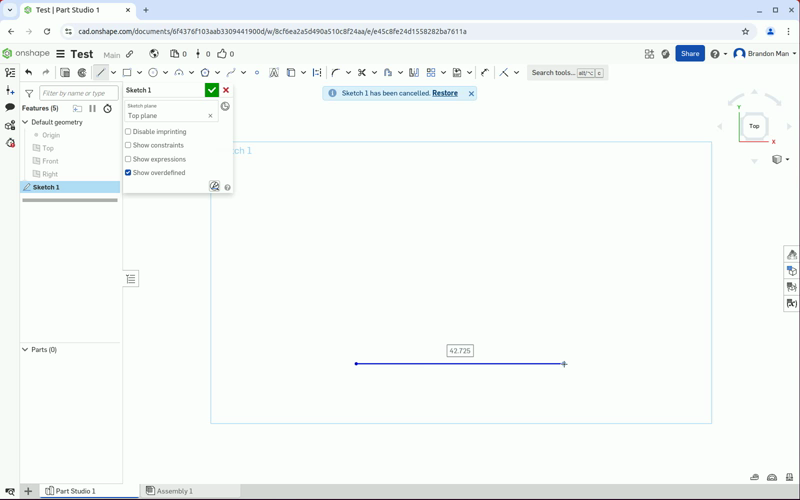
mouse_move(564, 202)
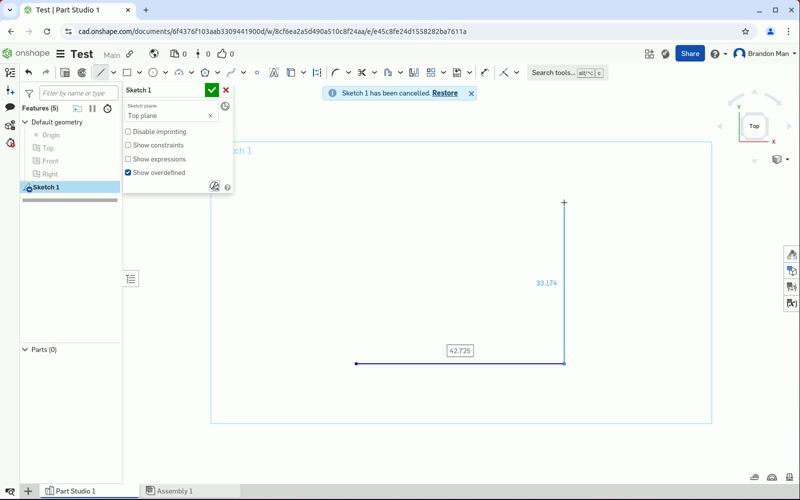
click(564, 202)
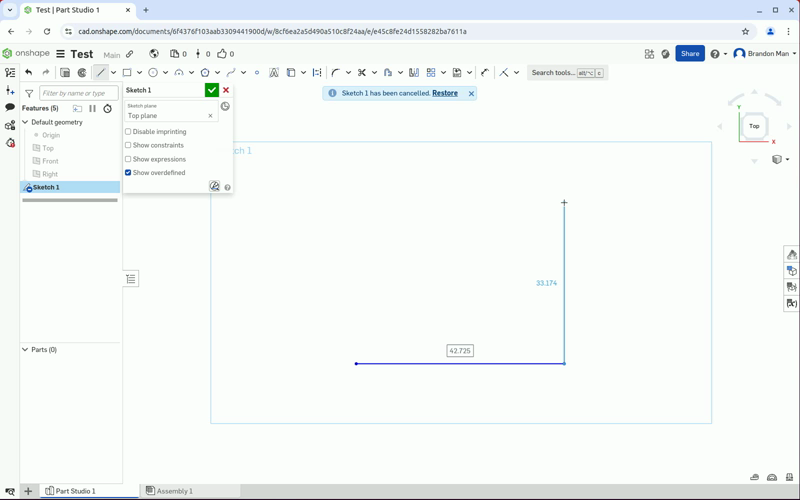
key_up(shift)
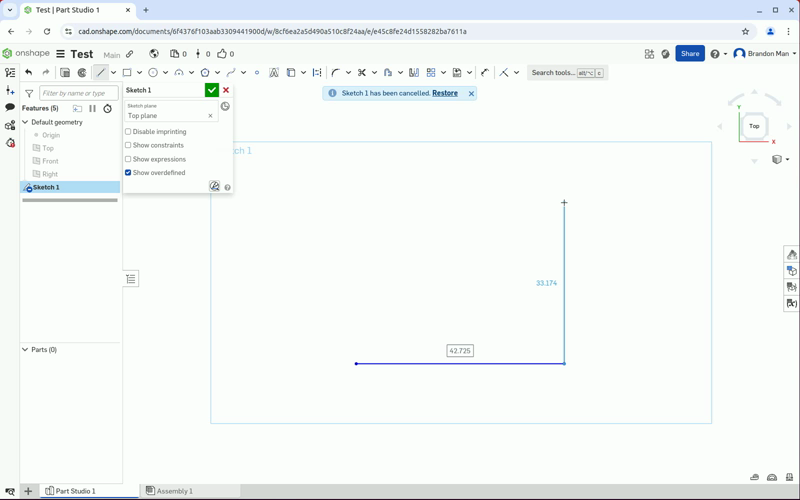
key_down(shift)
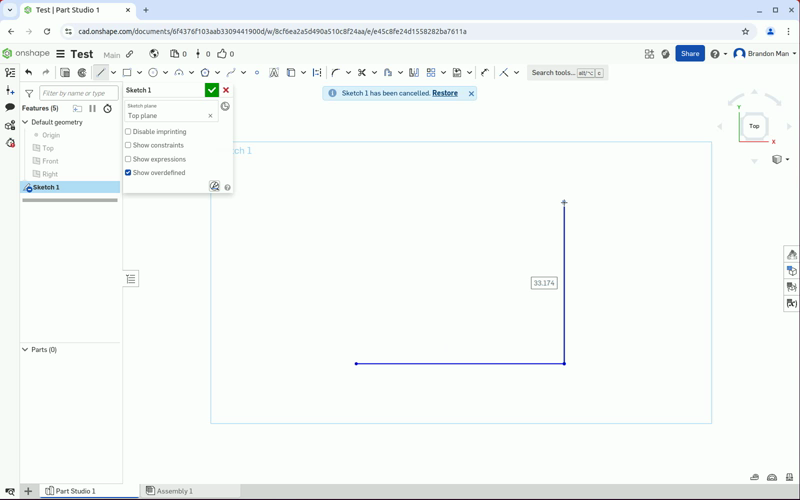
mouse_move(356, 202)
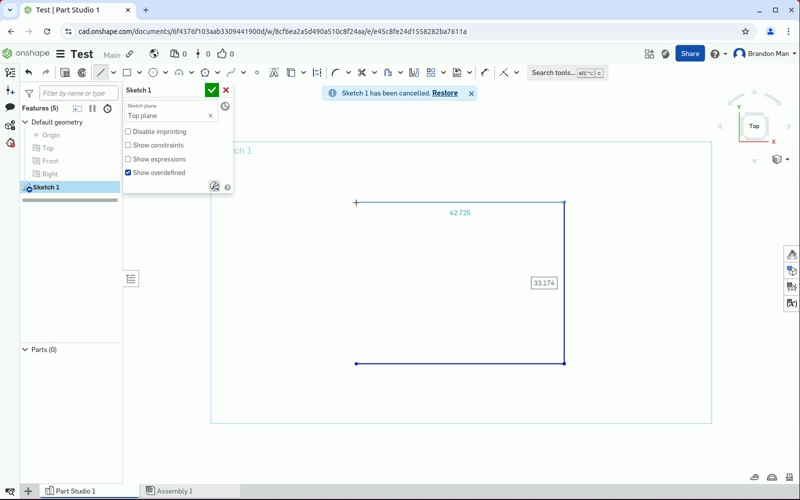
click(356, 202)
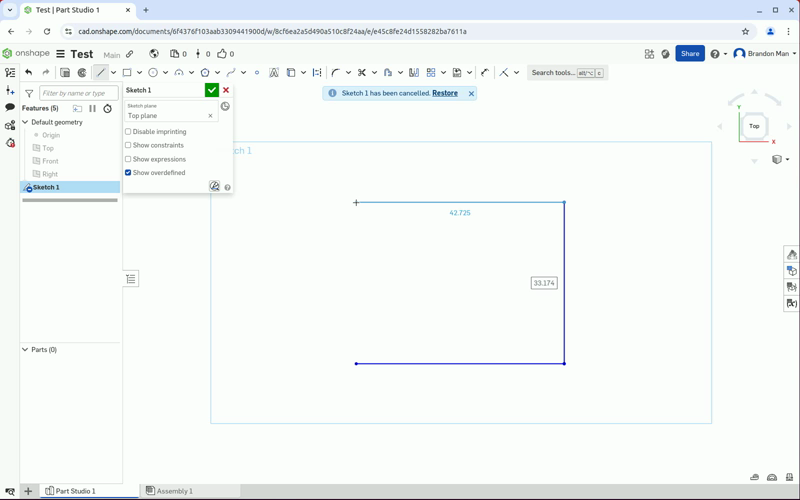
key_up(shift)
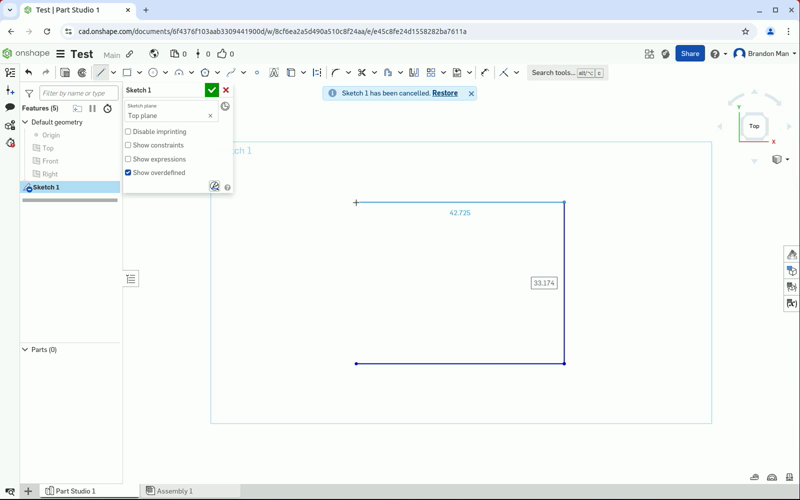
key_down(shift)
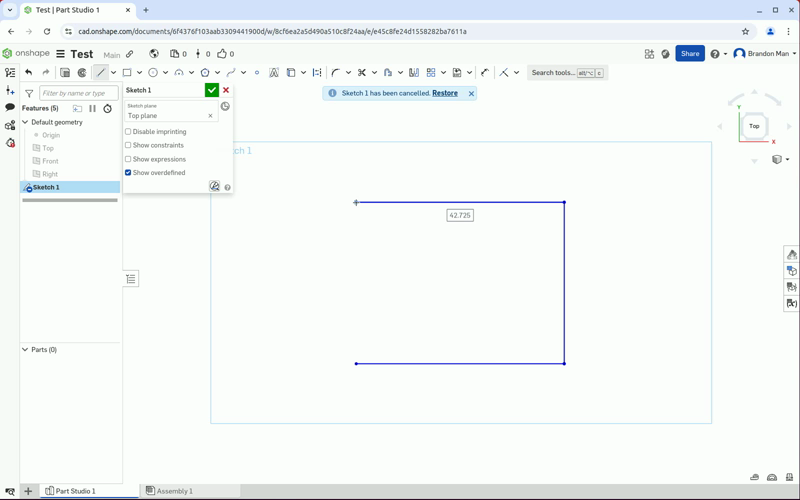
mouse_move(356, 363)
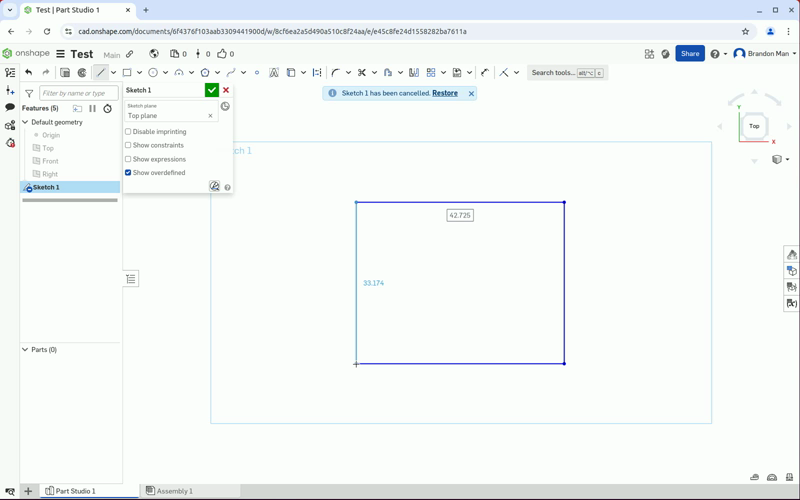
key_up(shift)
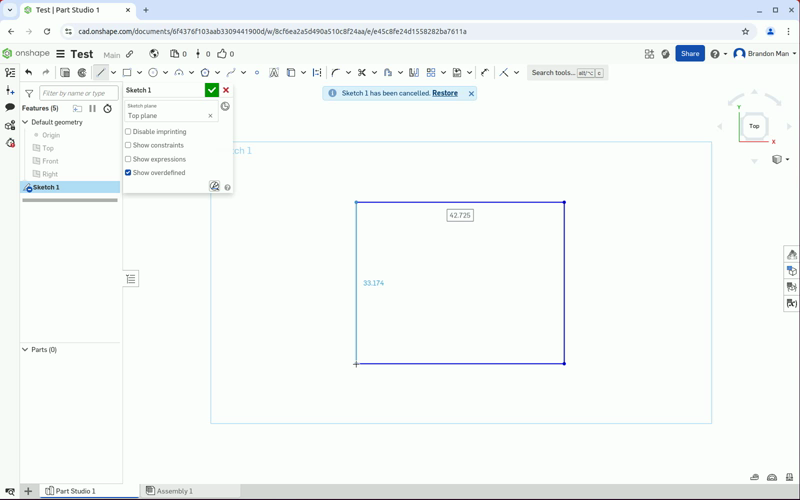
click(356, 363)
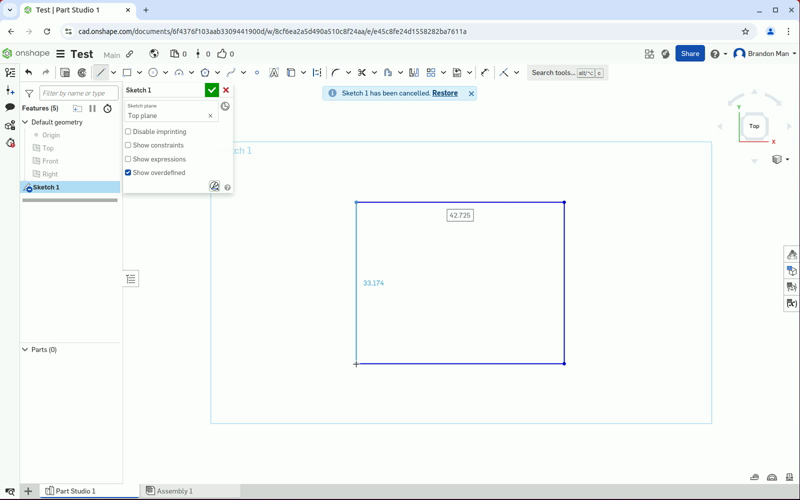
key(esc)
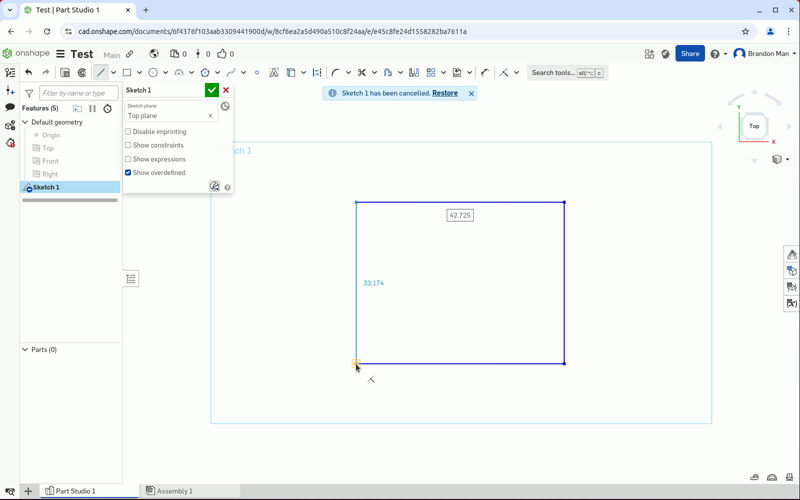
mouse_move(498, 335)
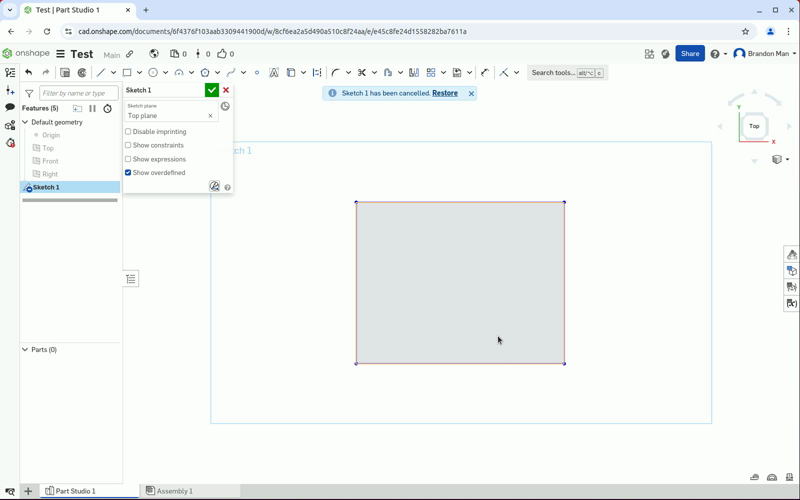
click(498, 335)
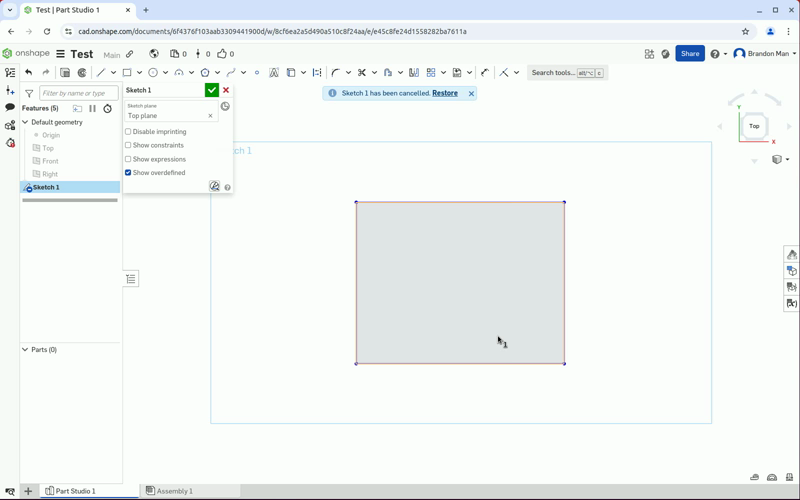
mouse_move(73, 352)
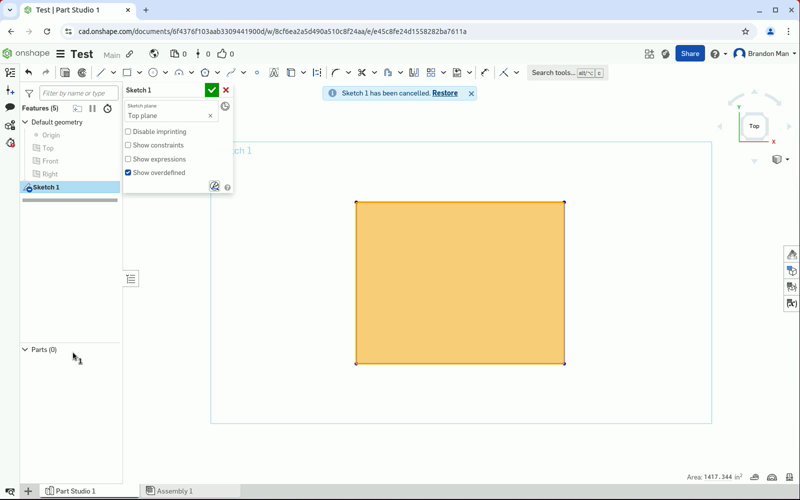
key(shift+y)
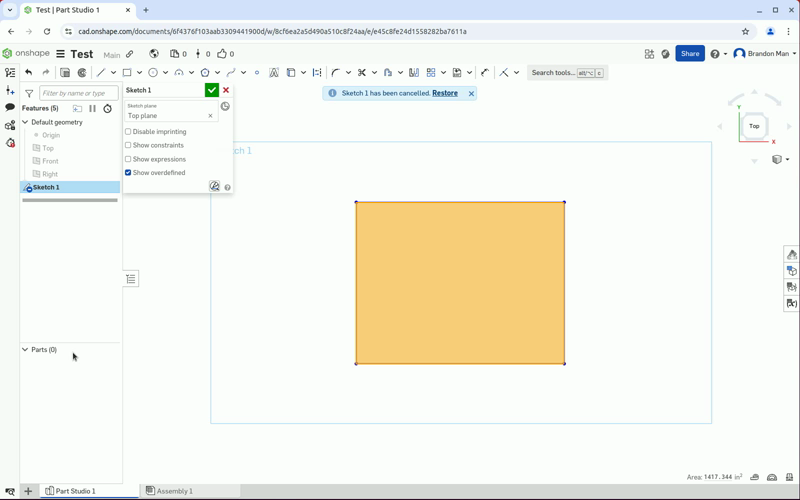
key(shift+e)
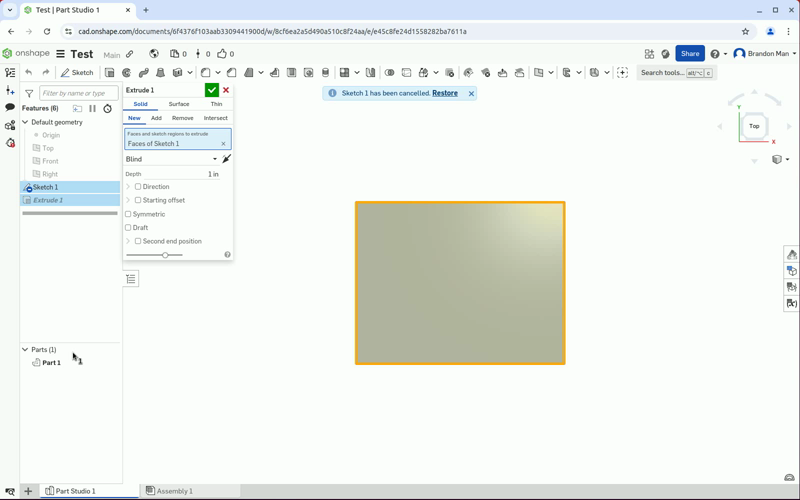
mouse_move(143, 106)
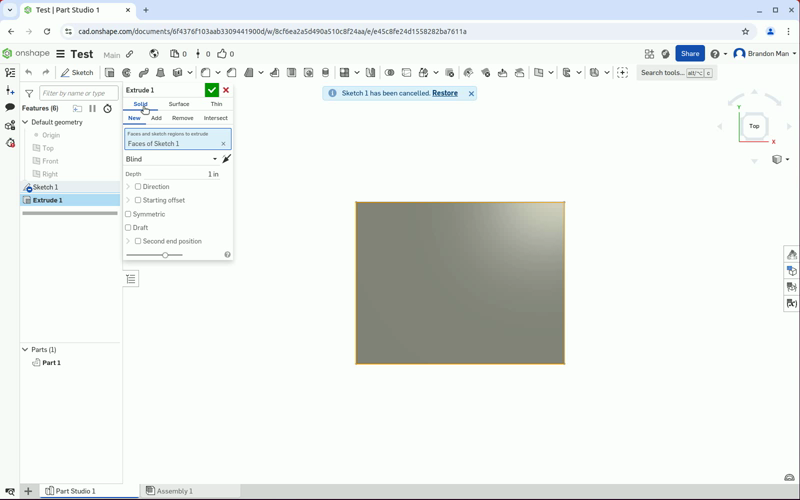
click(143, 106)
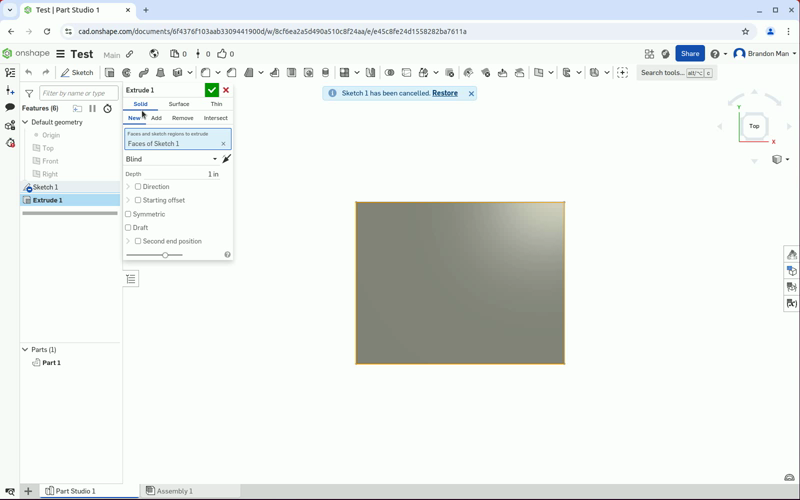
mouse_move(137, 120)
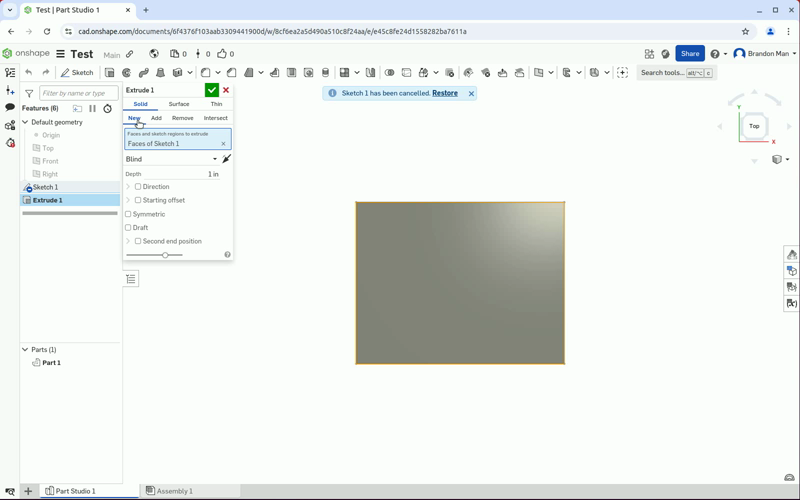
click(137, 120)
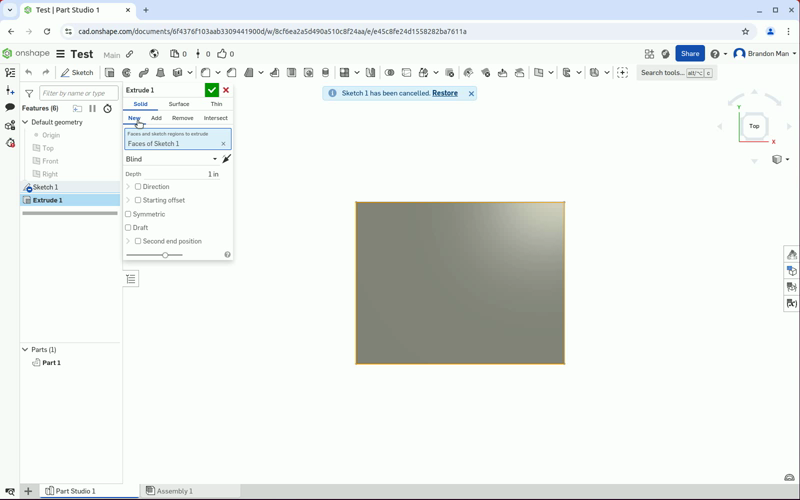
key(tab, 4)
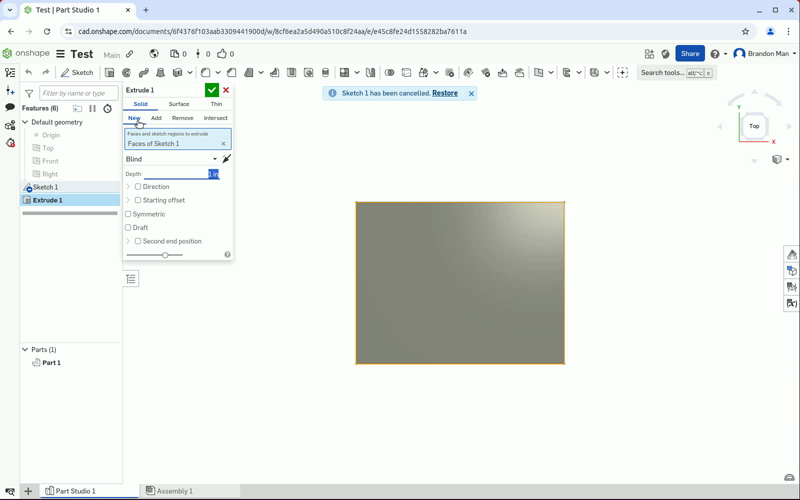
text(2.889)
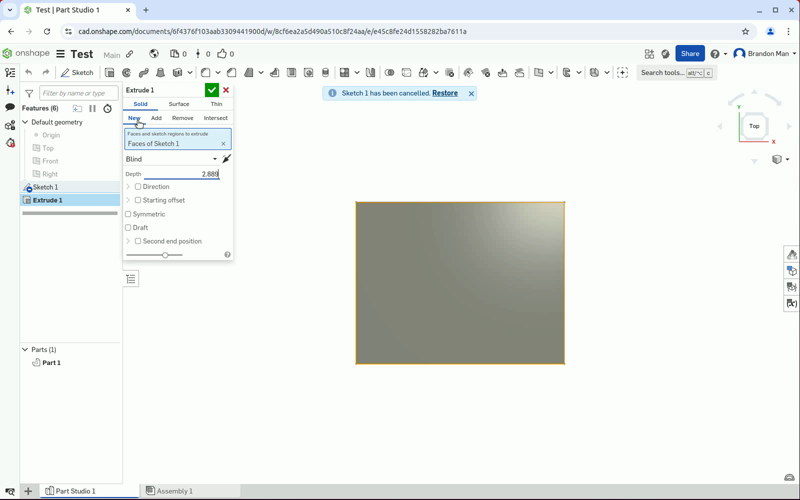
key(enter)
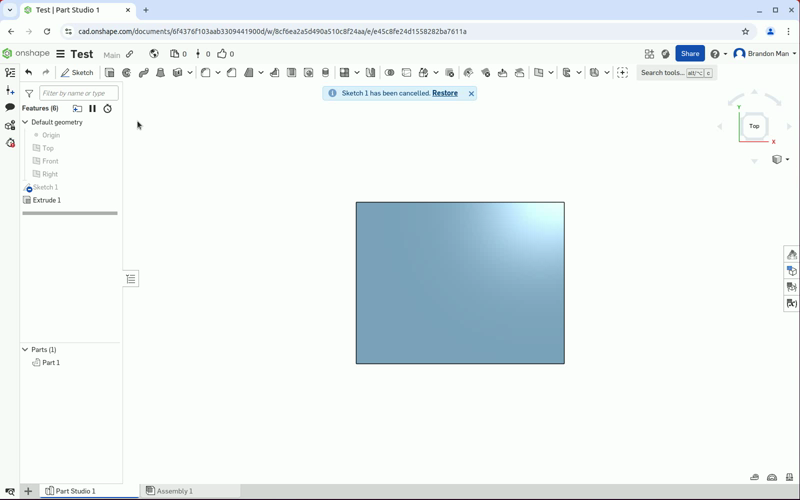
key(shift+h)
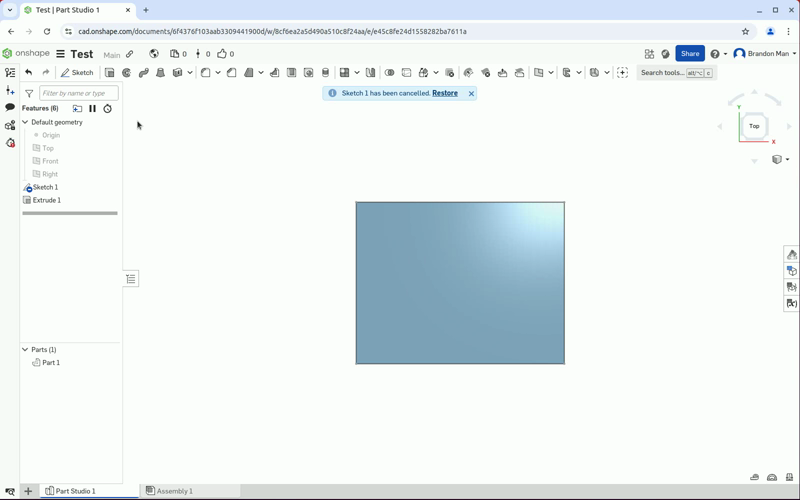
key(shift+h)
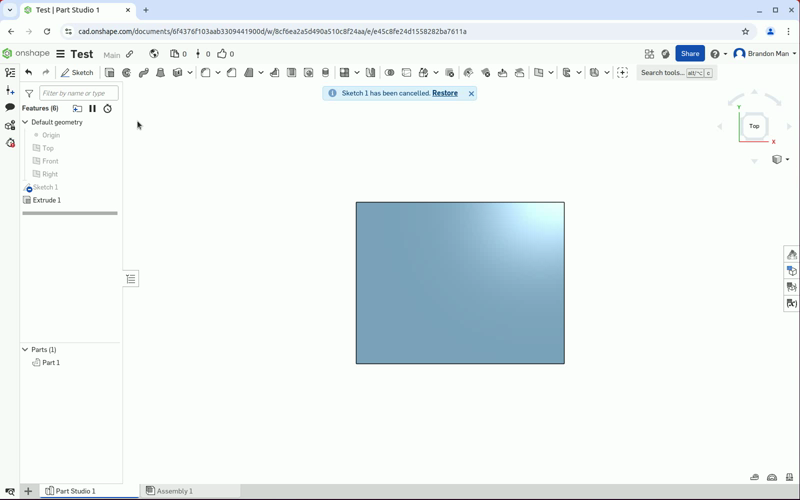
mouse_move(73, 189)
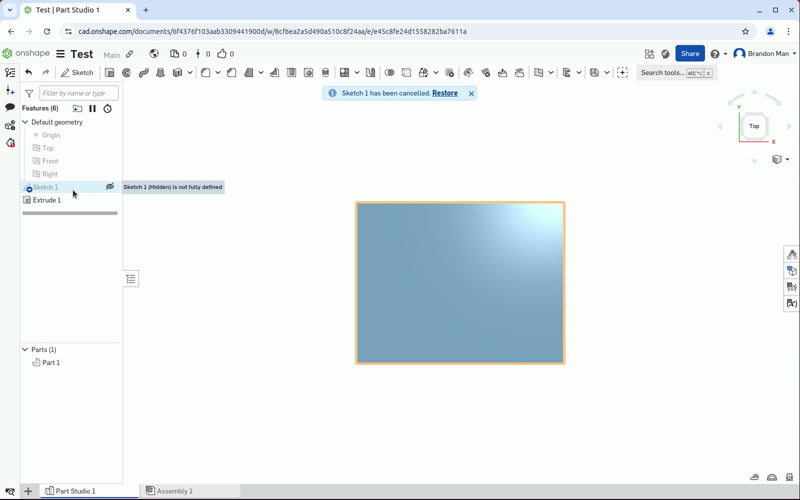
click(73, 189)
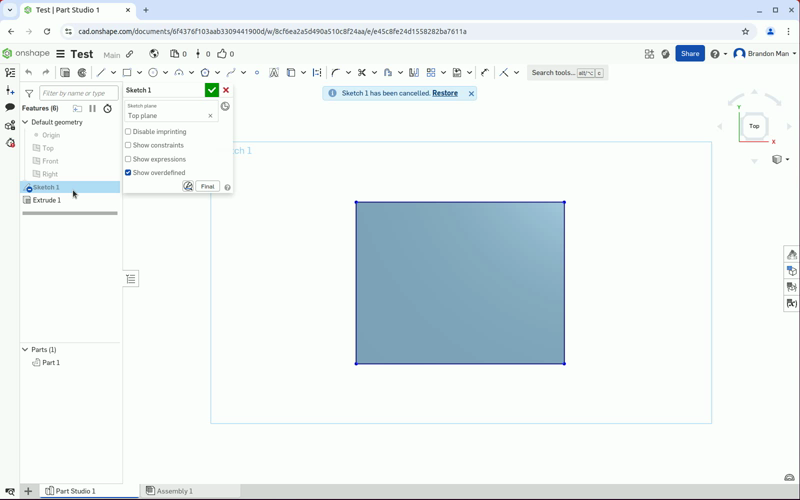
mouse_move(229, 92)
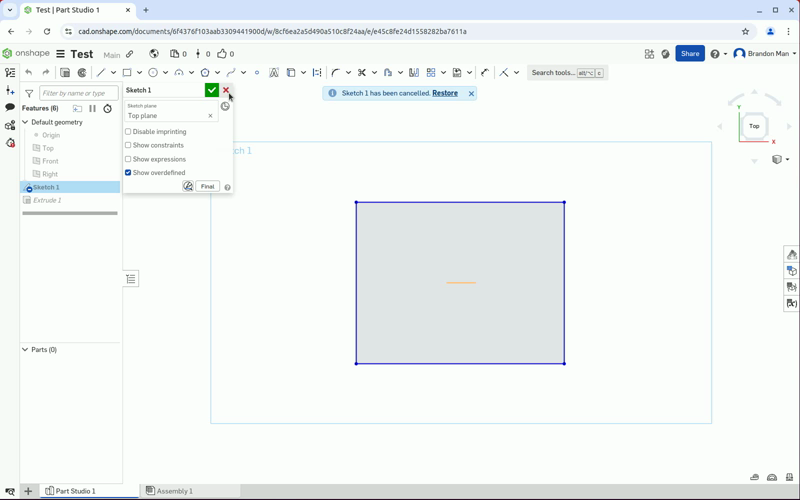
click(229, 92)
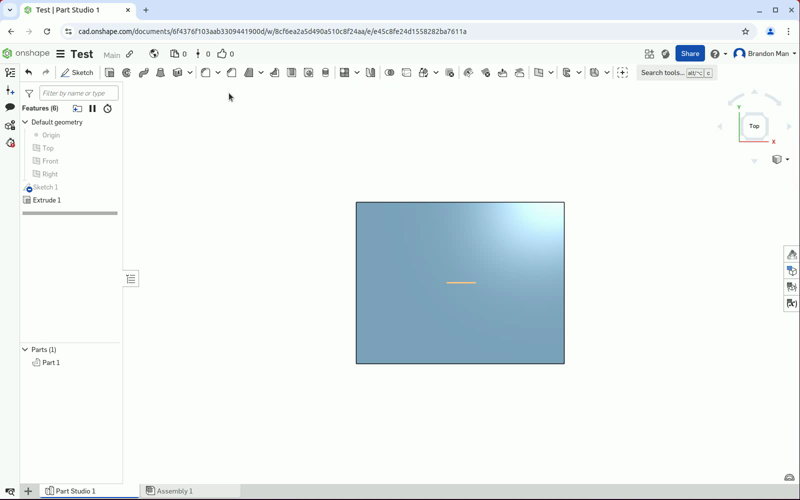
mouse_move(541, 75)
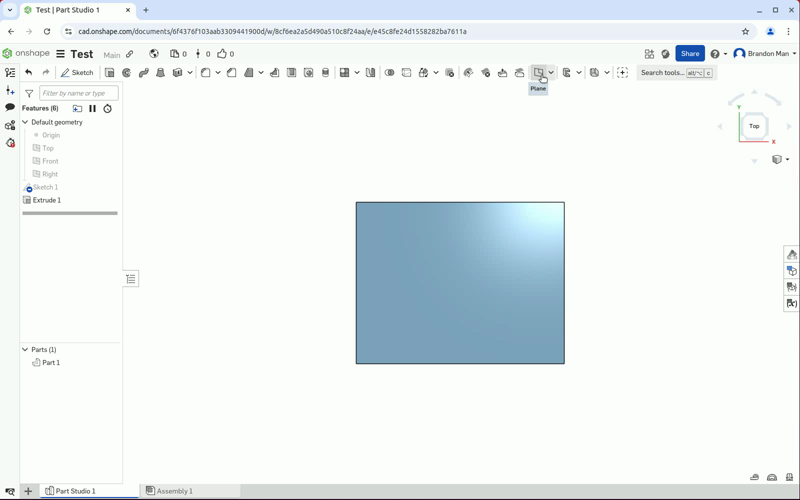
click(541, 75)
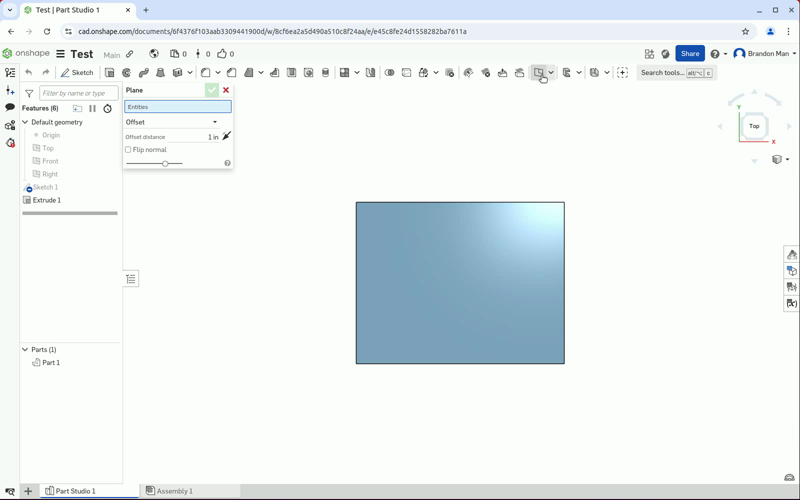
mouse_move(73, 150)
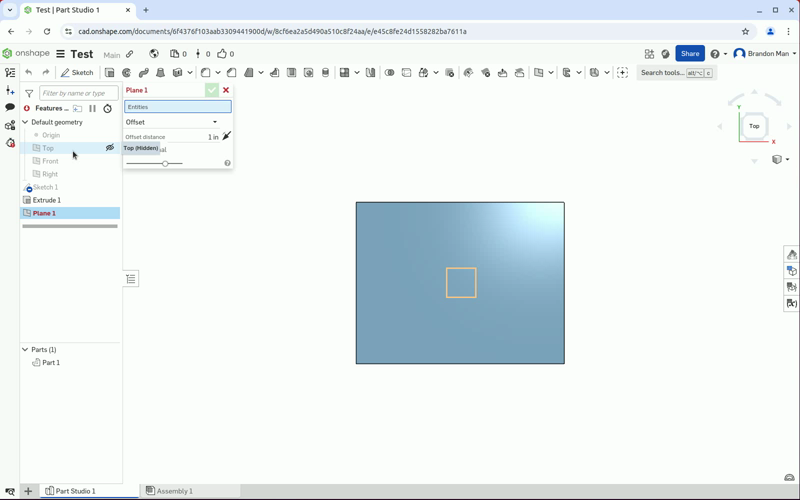
click(73, 150)
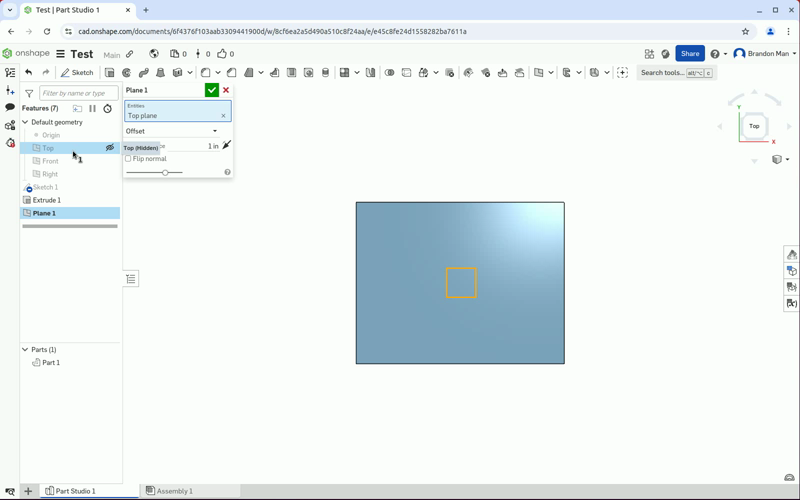
key(tab, 2)
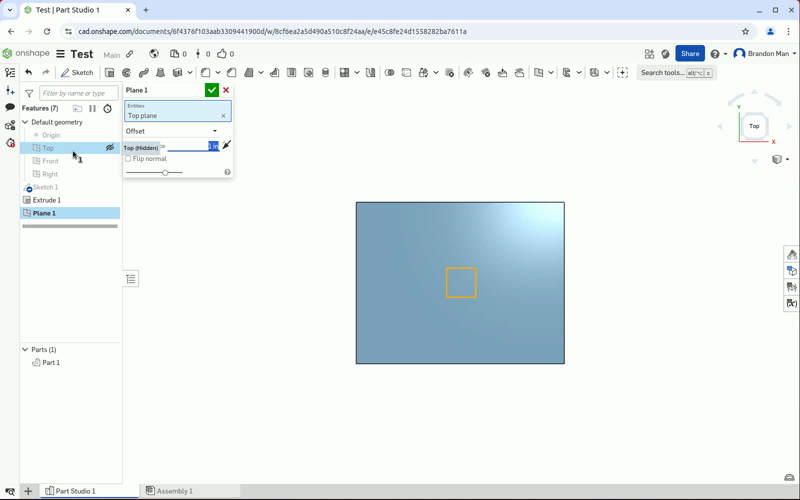
text(2.896)
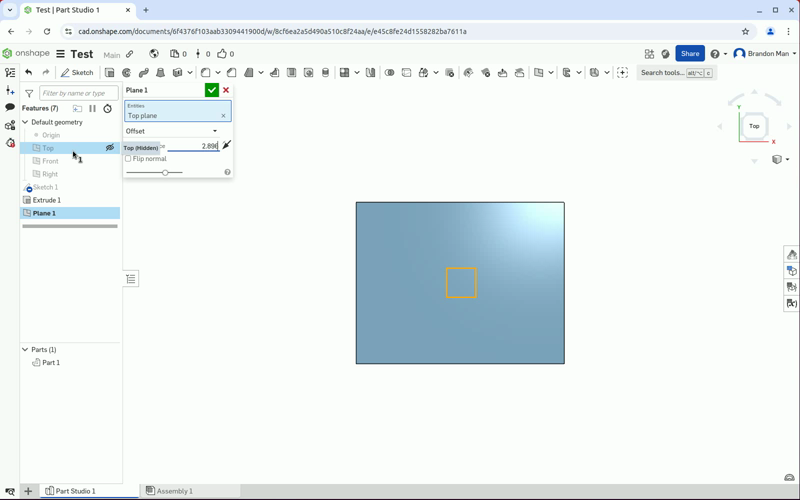
key(enter, 2)
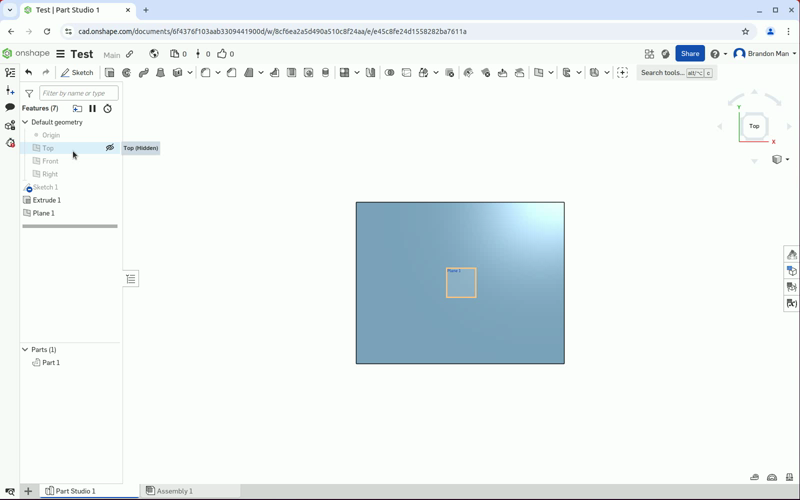
key(shift+s)
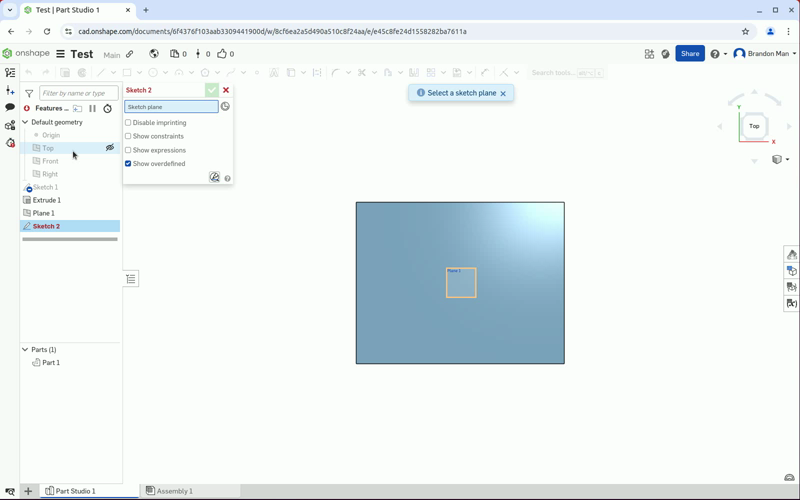
mouse_move(73, 215)
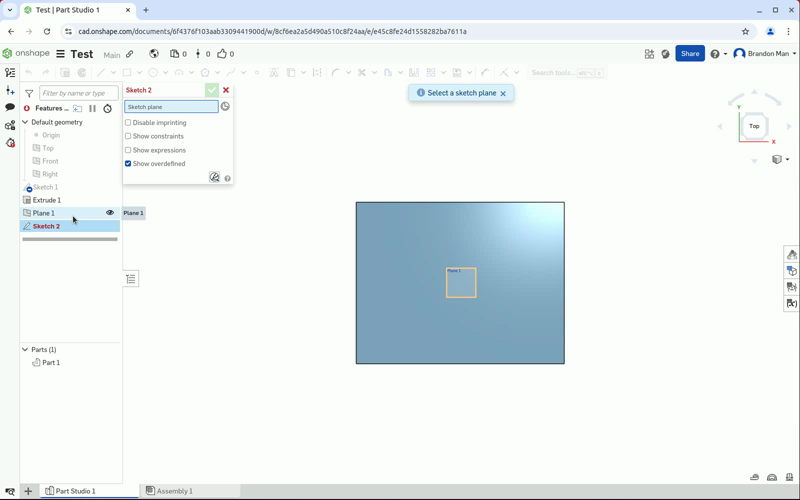
click(73, 215)
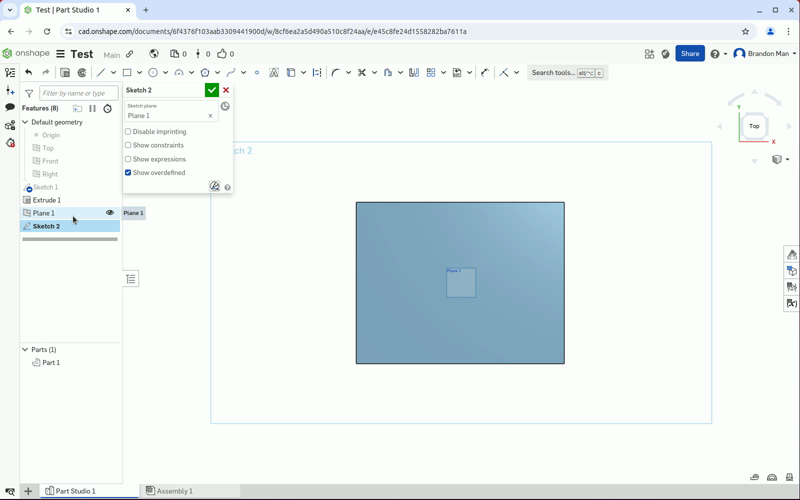
mouse_move(73, 352)
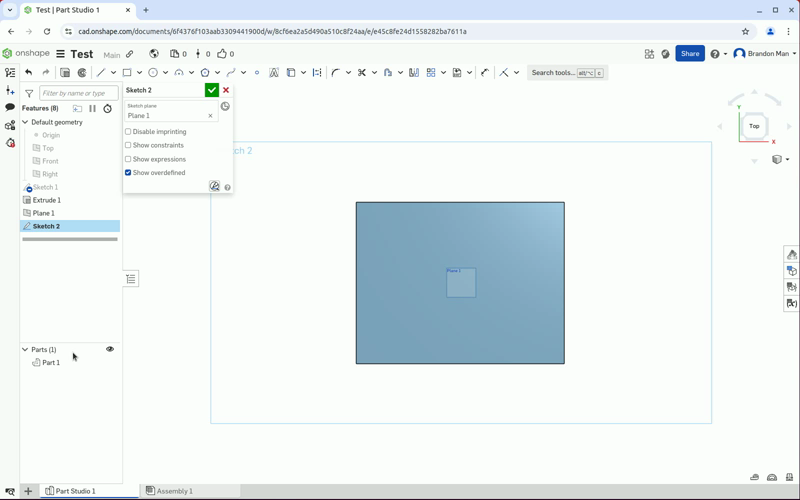
key(y)
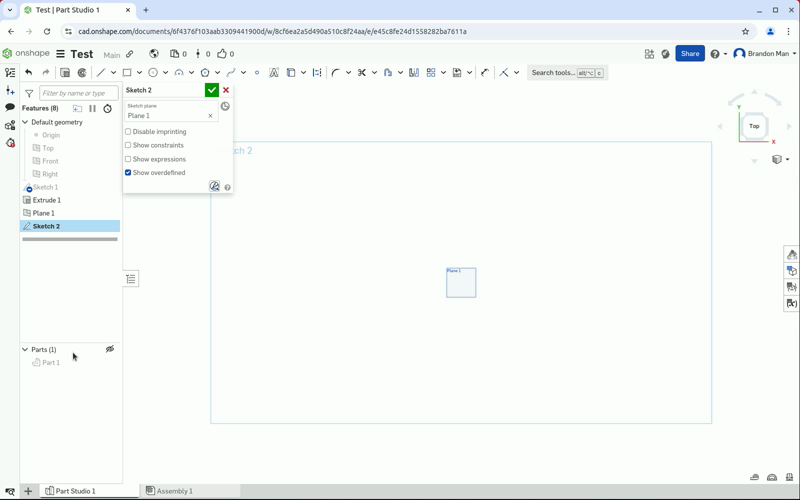
key(l)
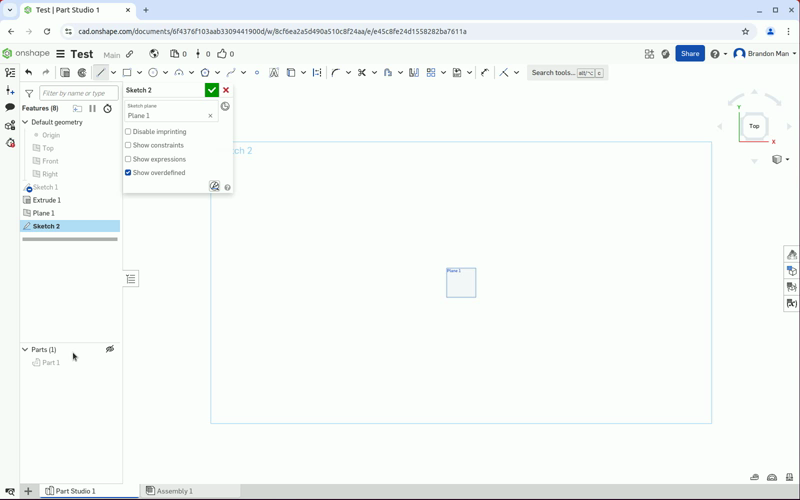
key_down(shift)
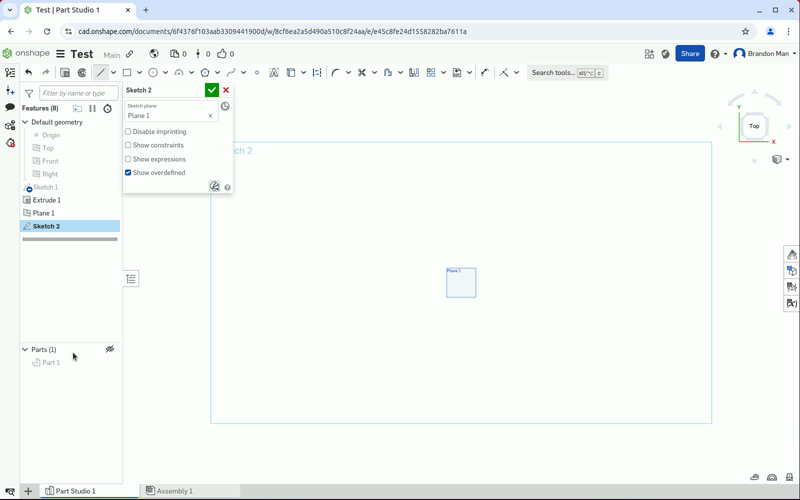
mouse_move(348, 314)
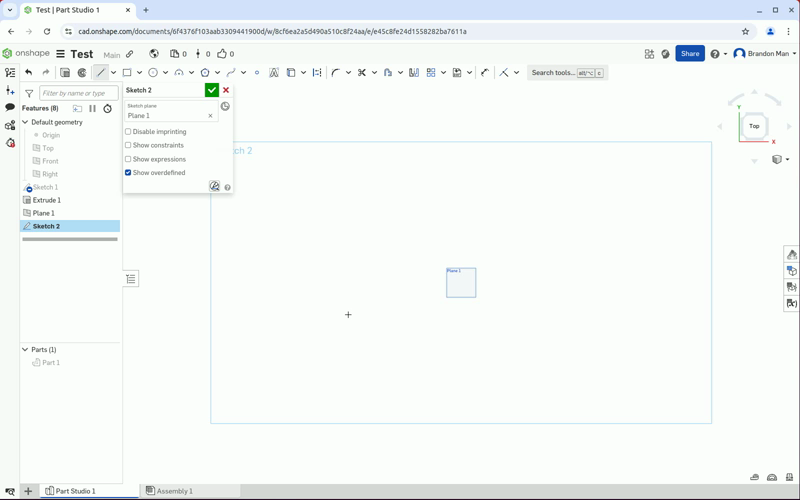
click(348, 314)
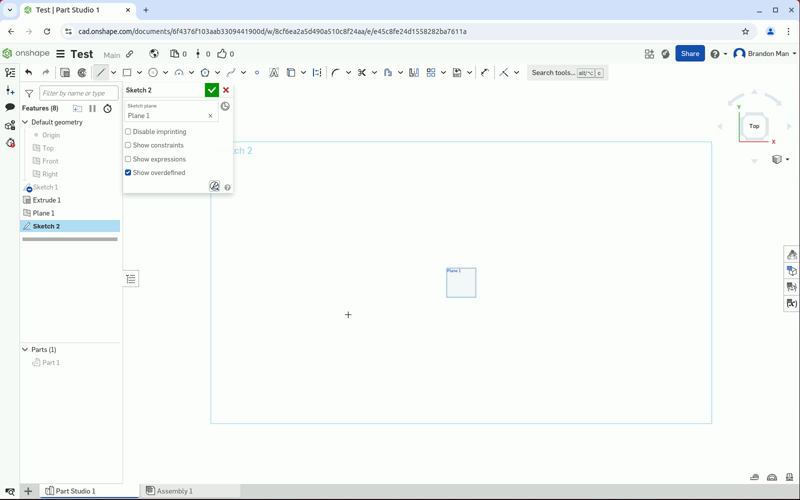
key_up(shift)
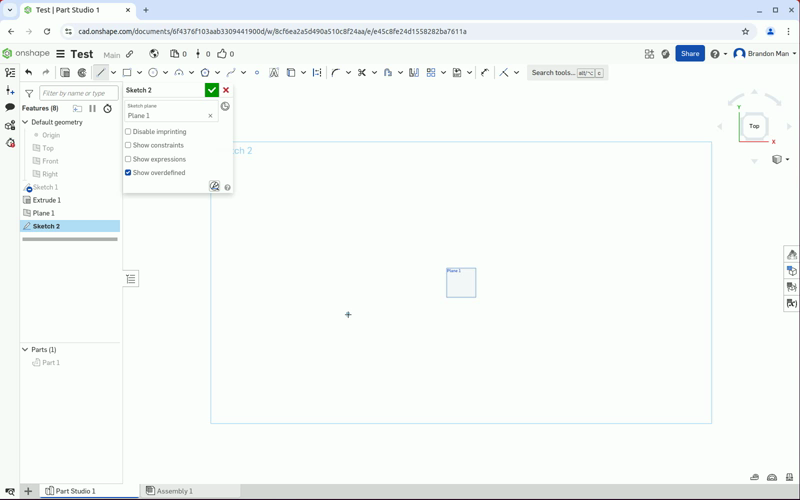
key_down(shift)
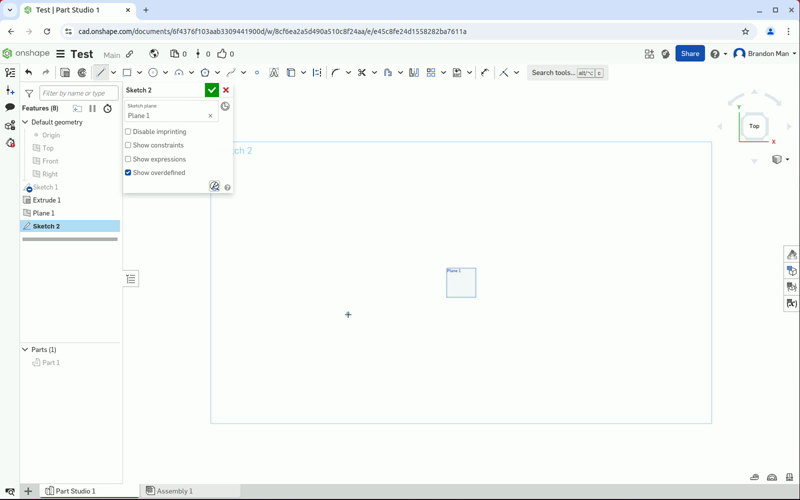
mouse_move(378, 314)
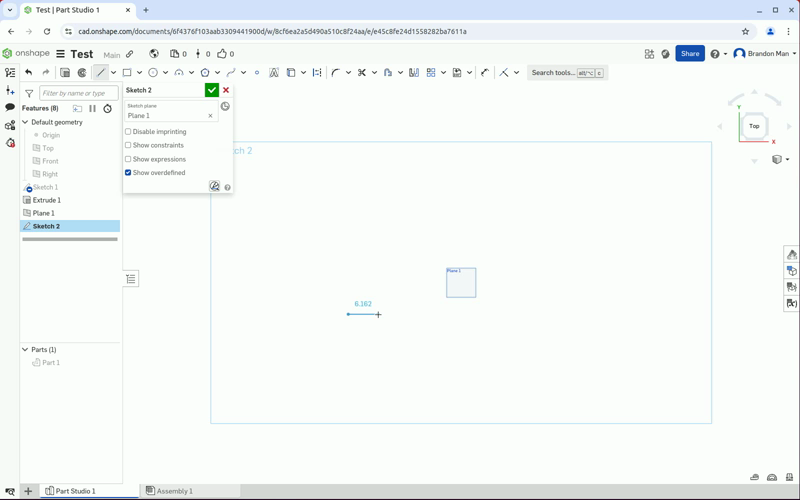
mouse_move(356, 314)
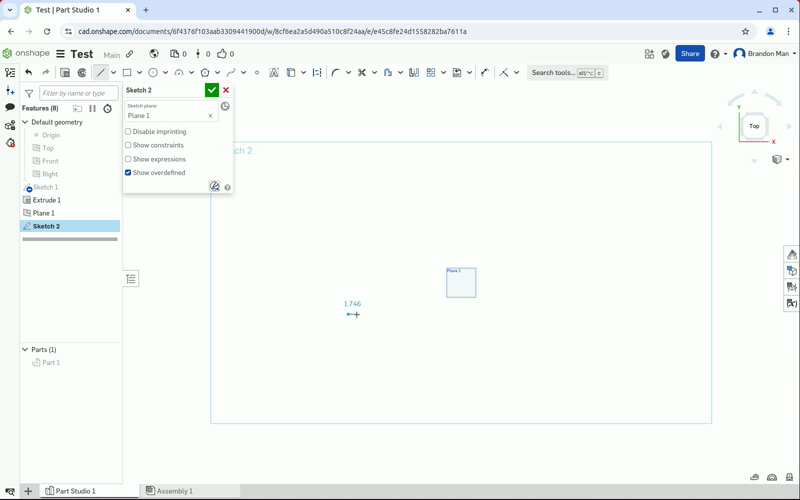
click(356, 314)
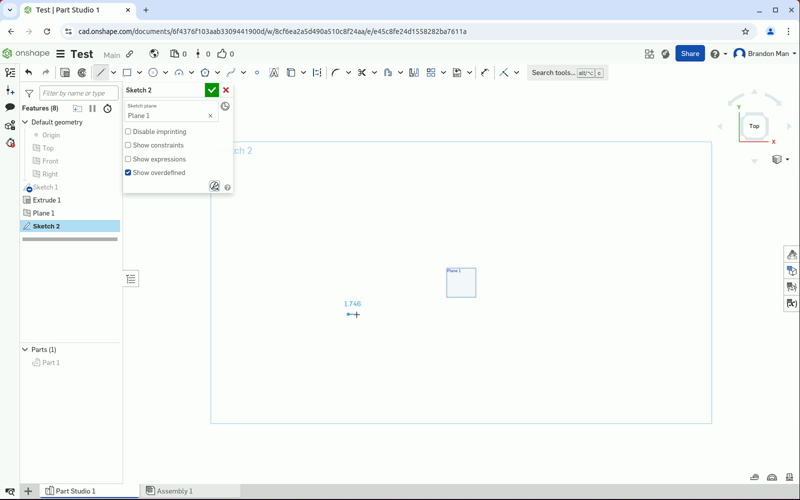
key_up(shift)
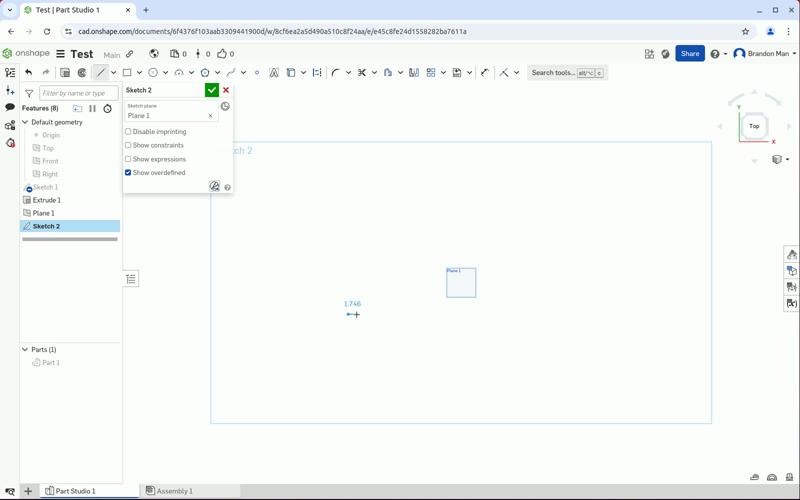
key_down(shift)
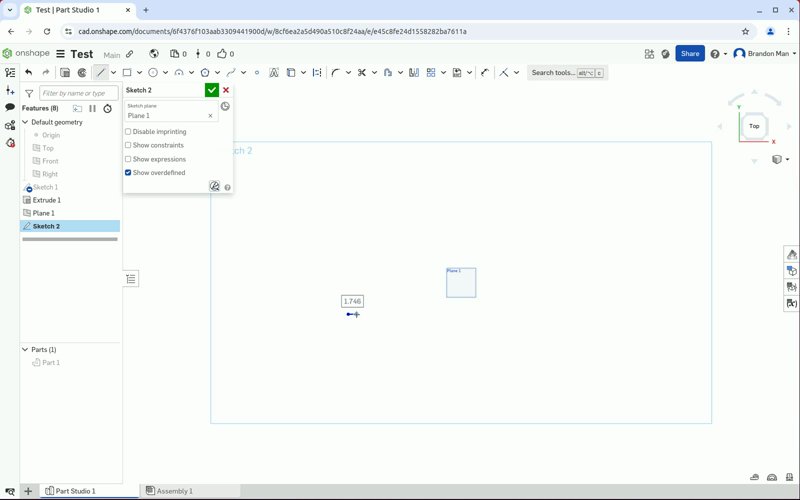
mouse_move(356, 252)
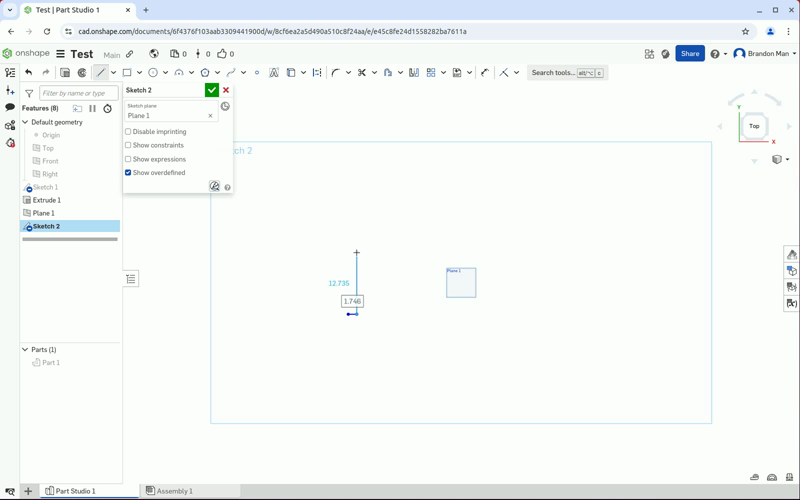
click(356, 252)
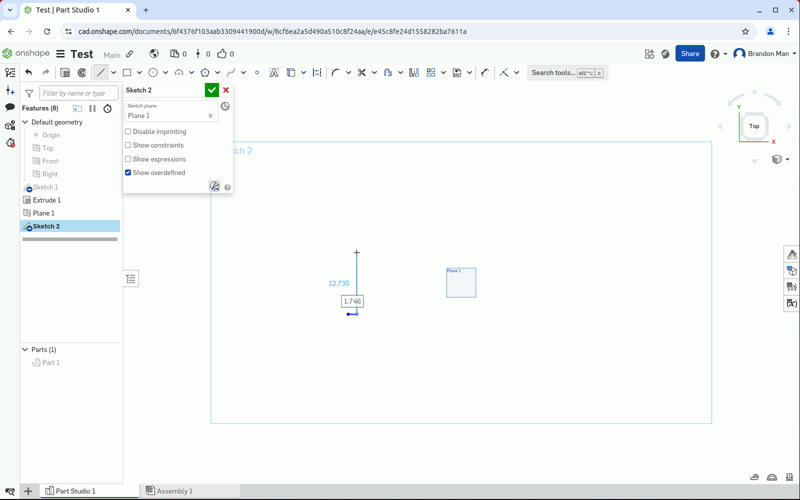
key_up(shift)
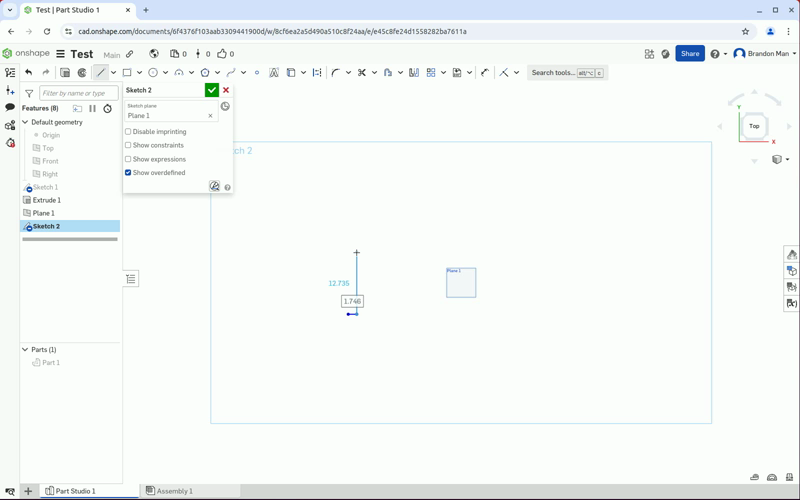
key_down(shift)
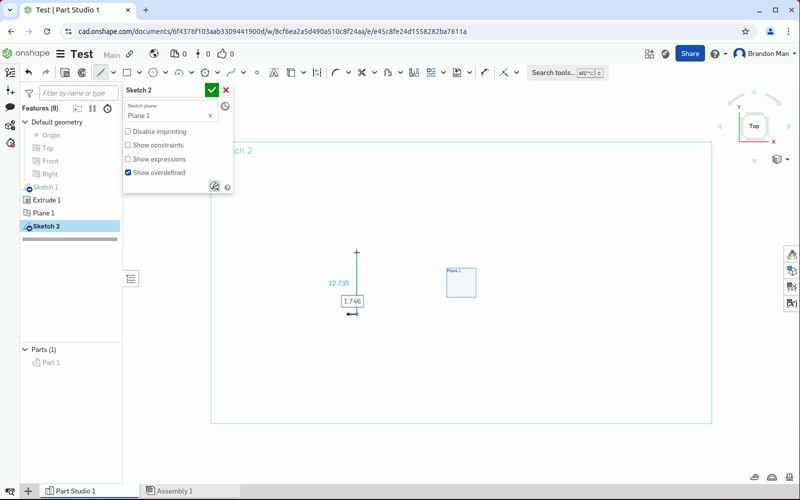
mouse_move(386, 252)
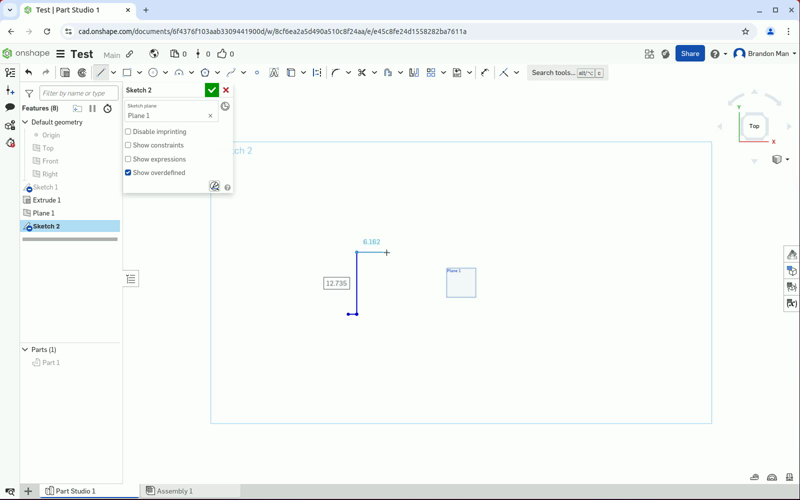
mouse_move(348, 252)
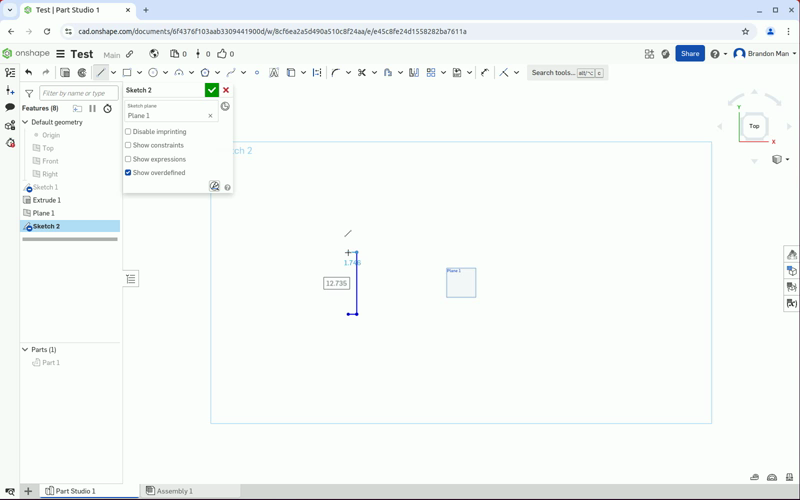
click(348, 252)
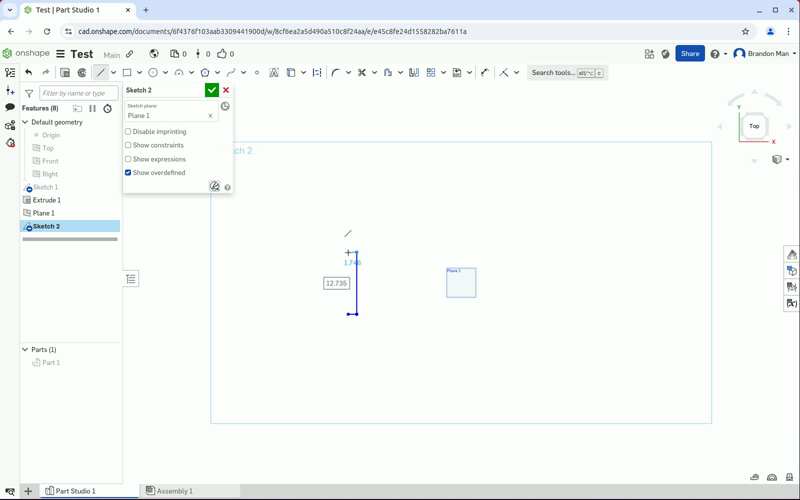
key_up(shift)
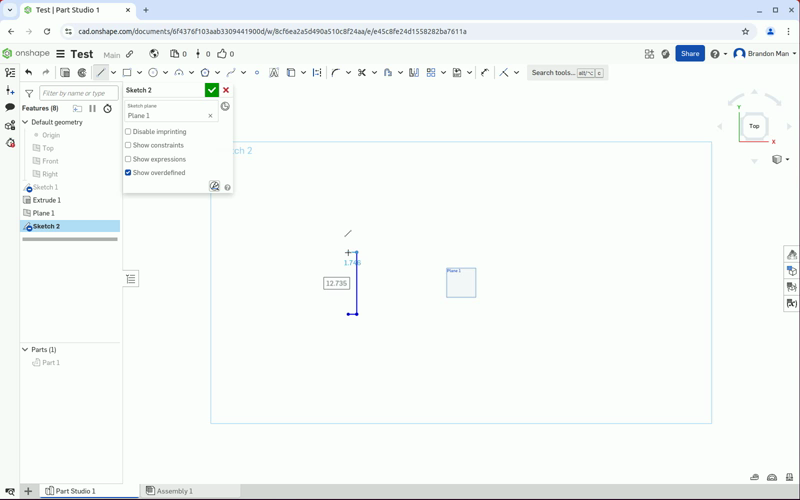
key_down(shift)
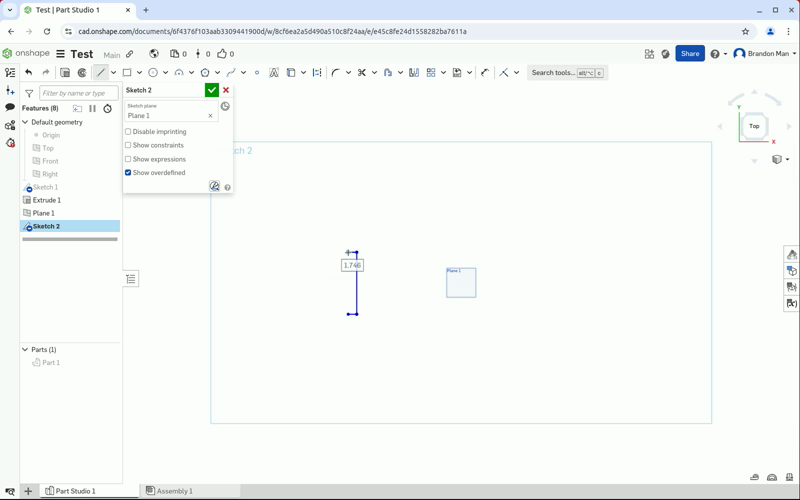
mouse_move(348, 314)
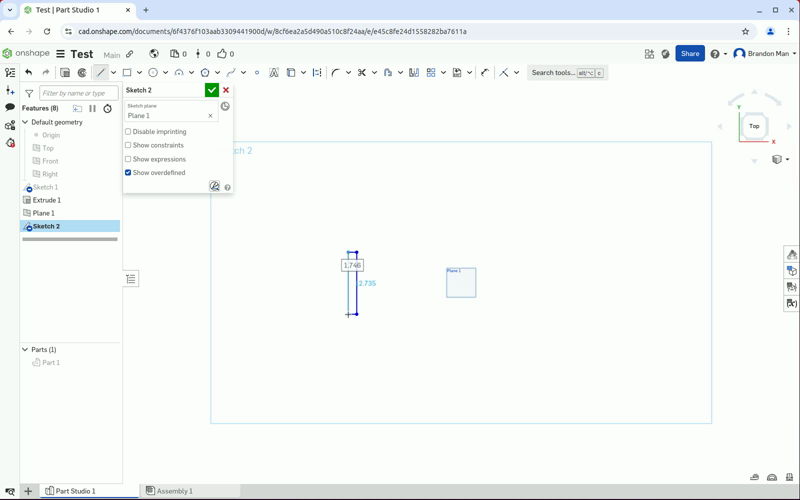
key_up(shift)
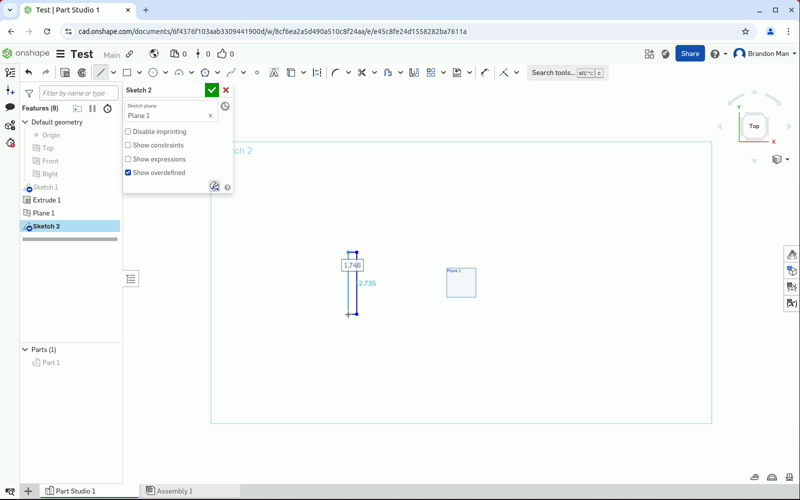
click(348, 314)
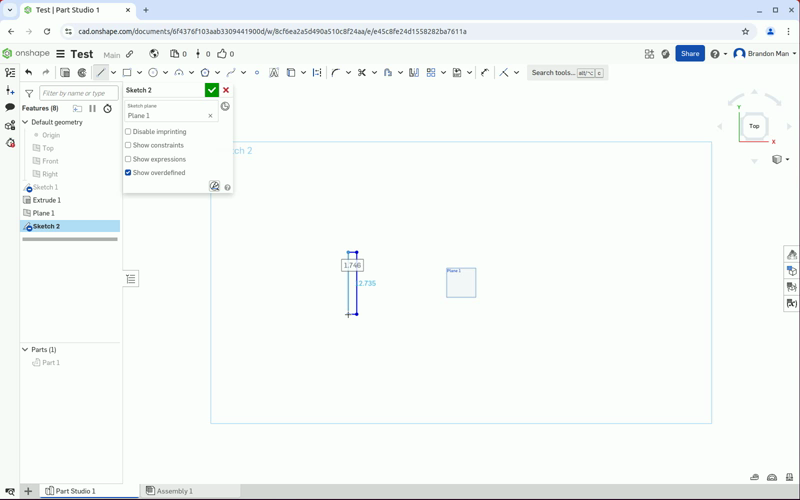
key(esc)
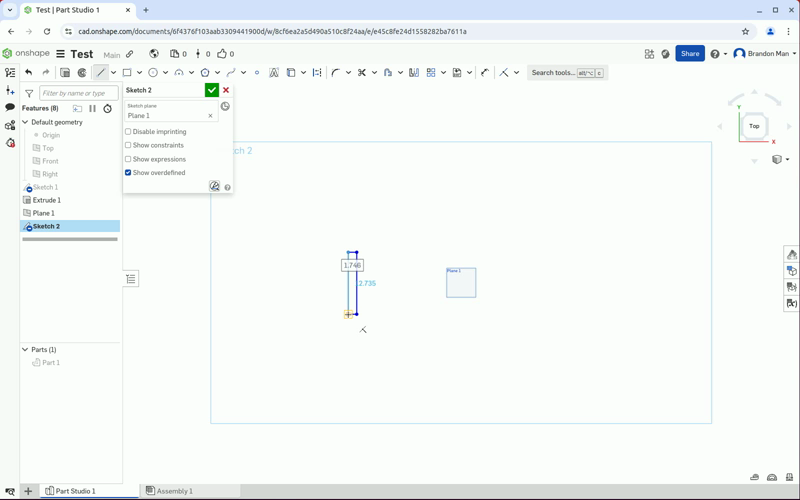
mouse_move(350, 284)
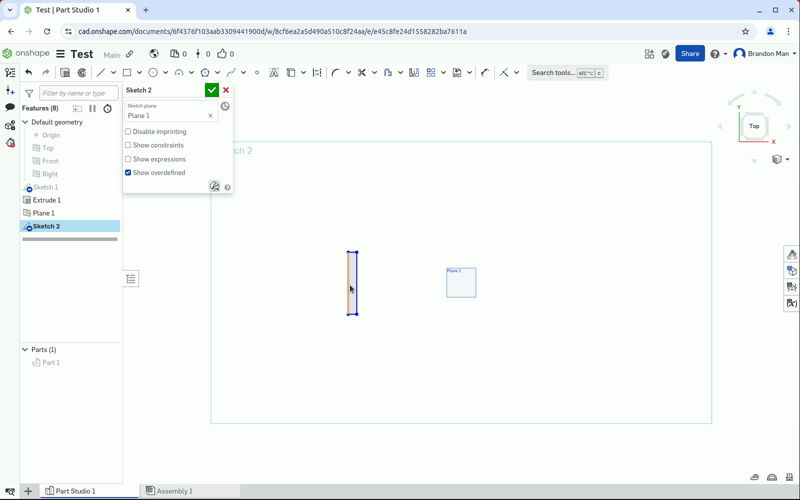
scroll(6)
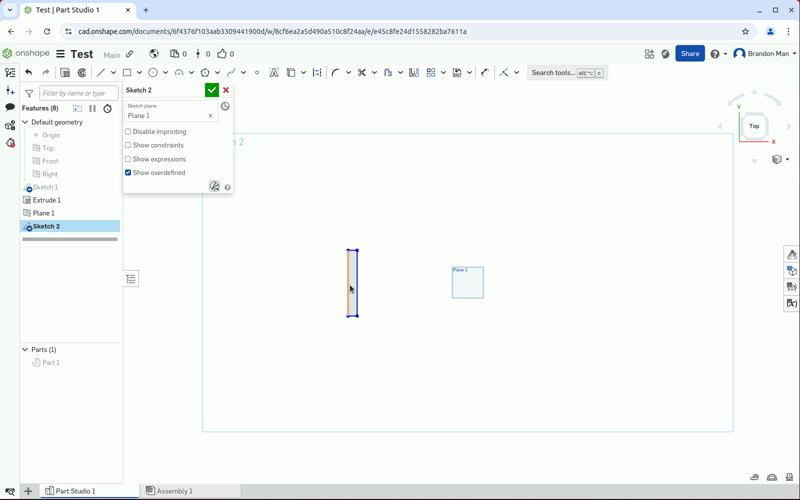
scroll(6)
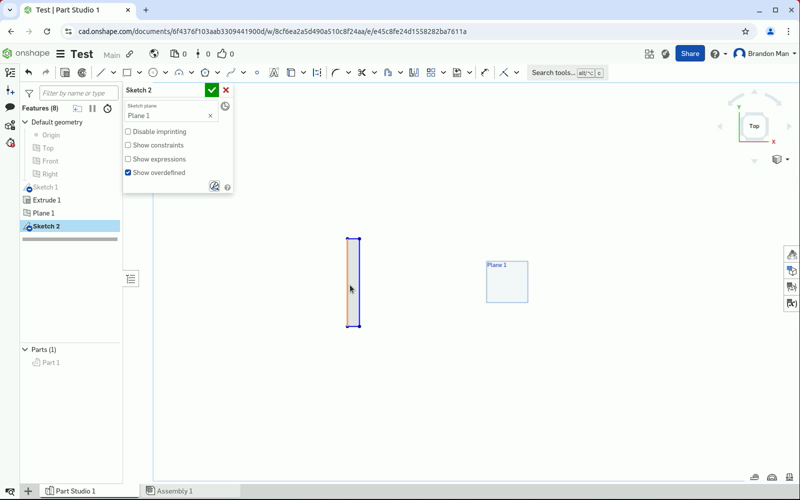
scroll(6)
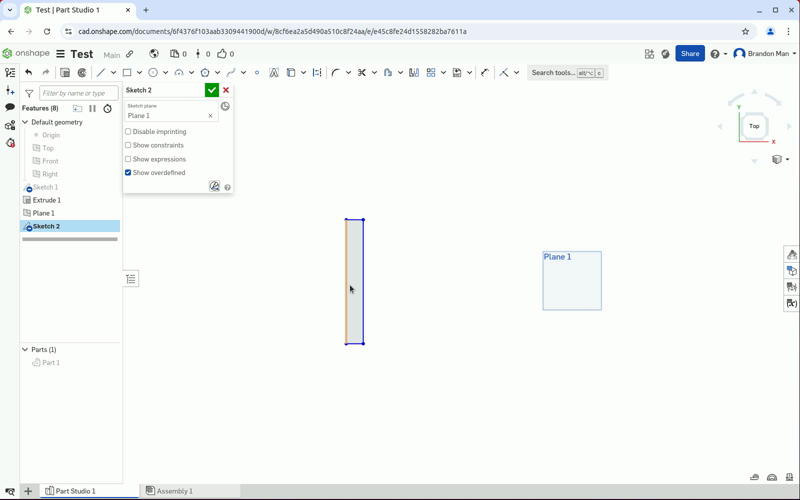
scroll(6)
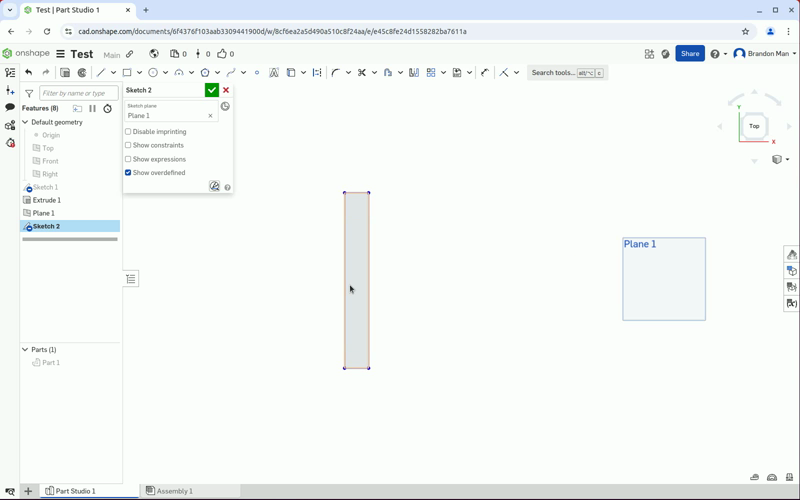
scroll(6)
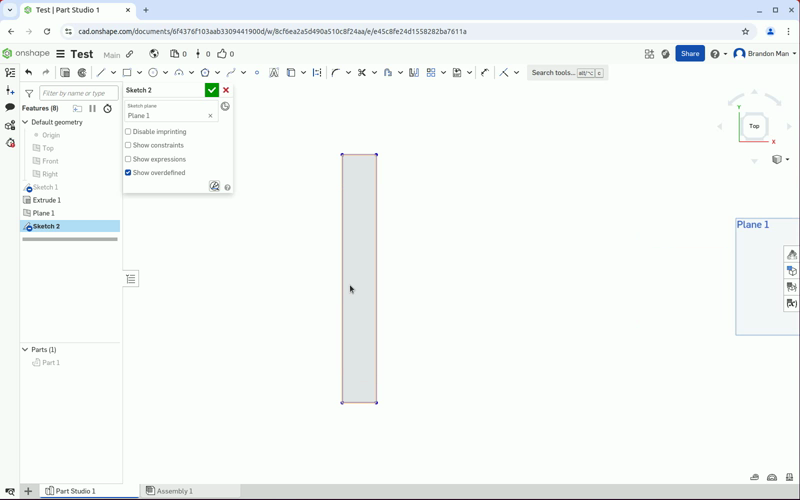
scroll(6)
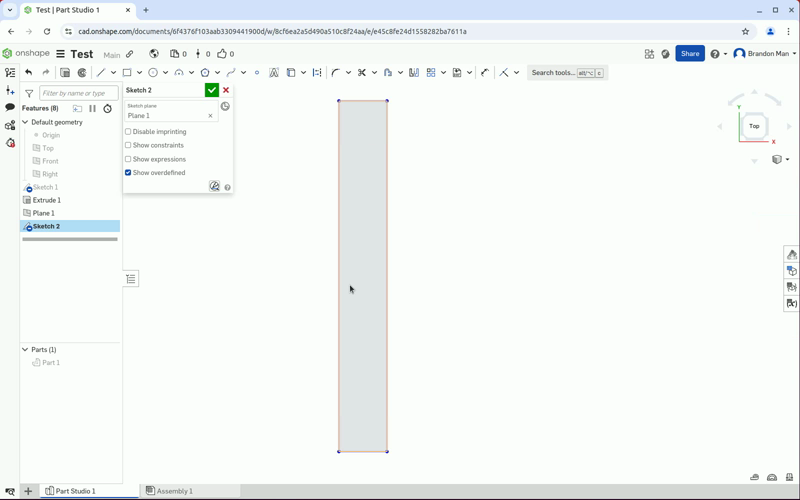
scroll(6)
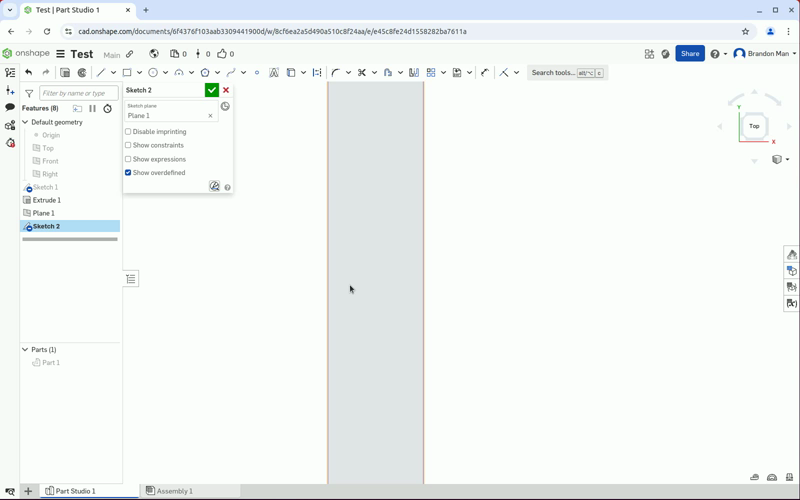
click(350, 284)
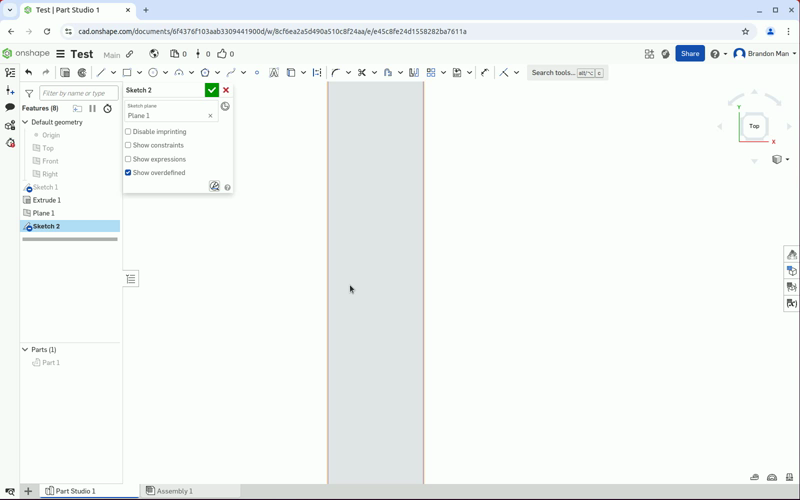
scroll(-6)
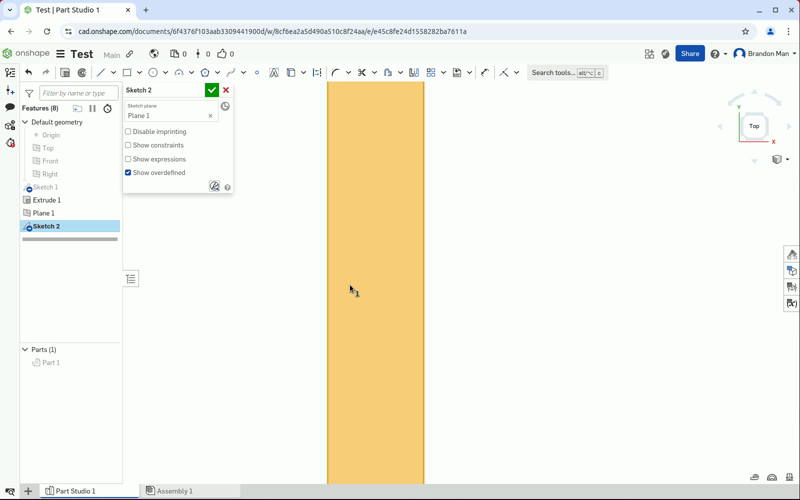
scroll(-6)
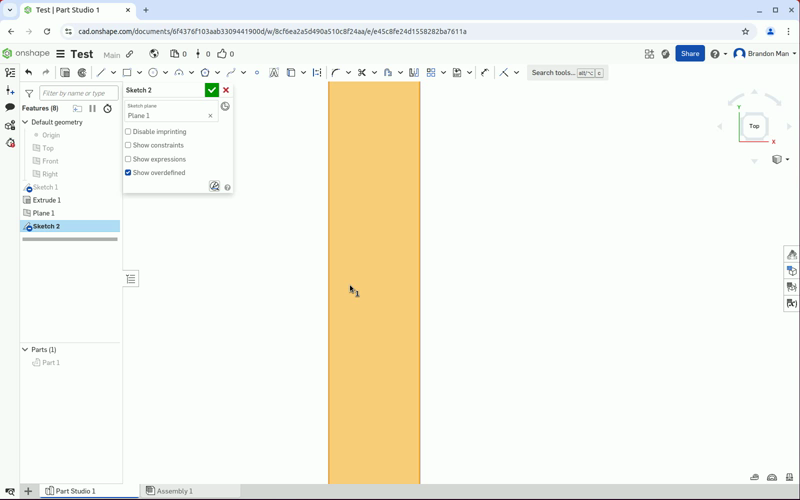
scroll(-6)
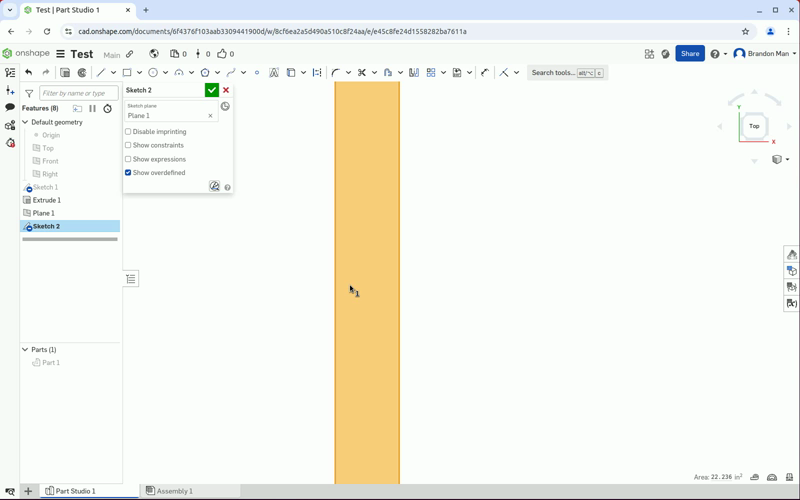
scroll(-6)
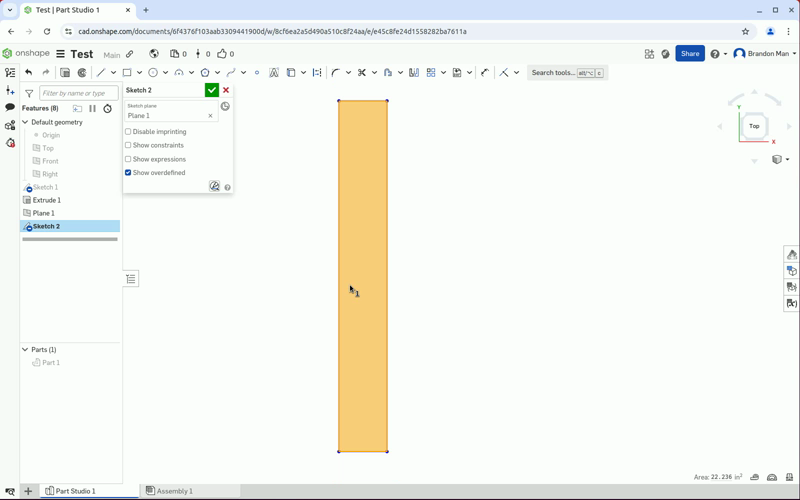
scroll(-6)
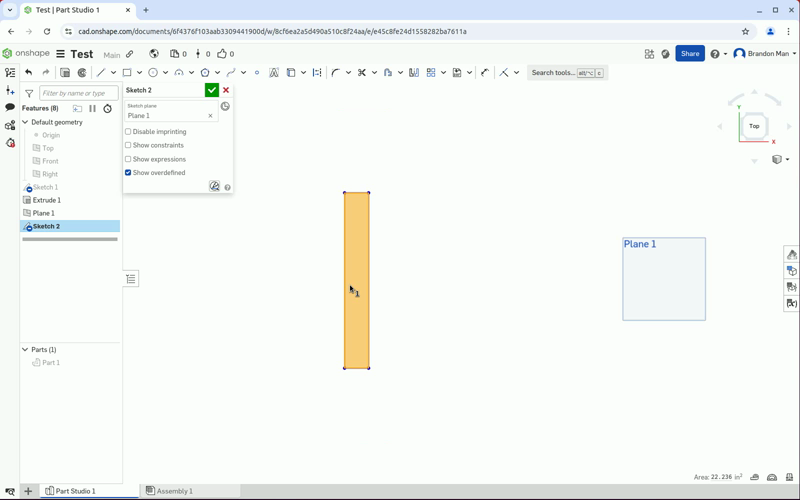
scroll(-6)
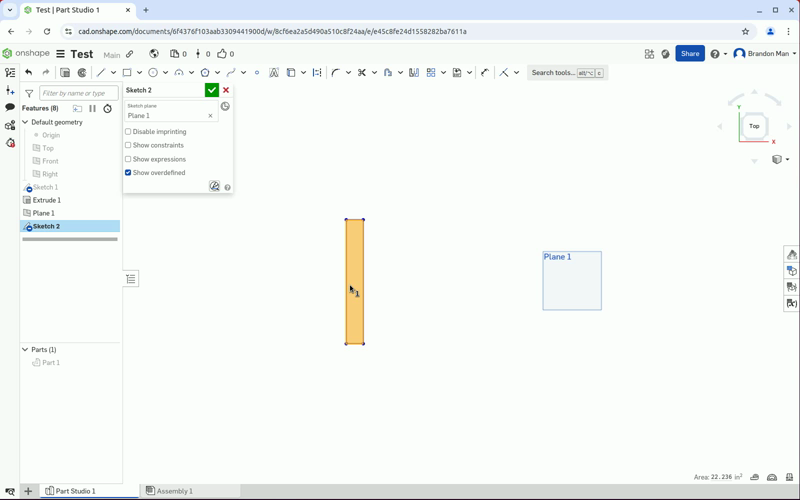
scroll(-6)
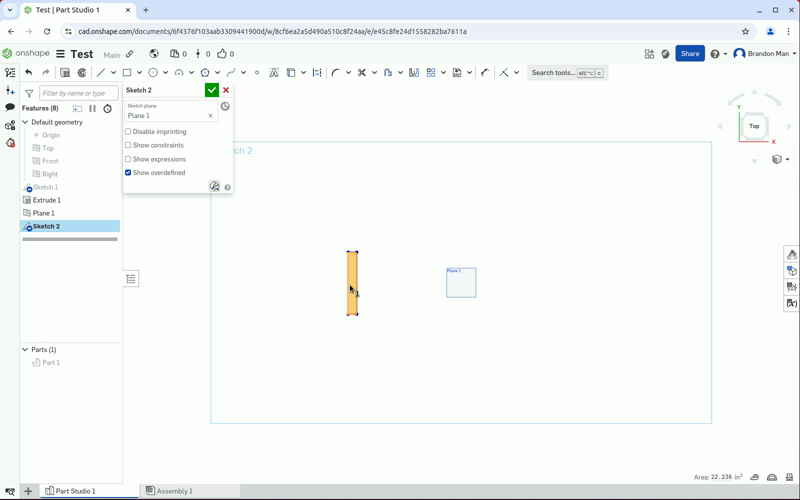
mouse_move(73, 352)
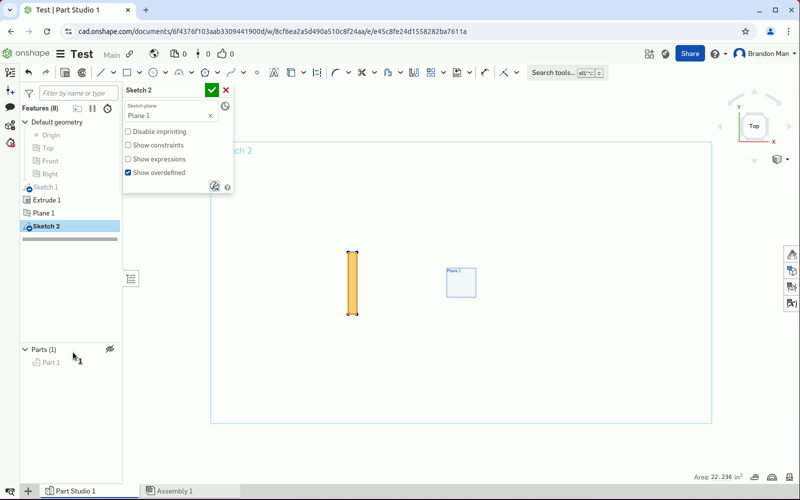
key(shift+y)
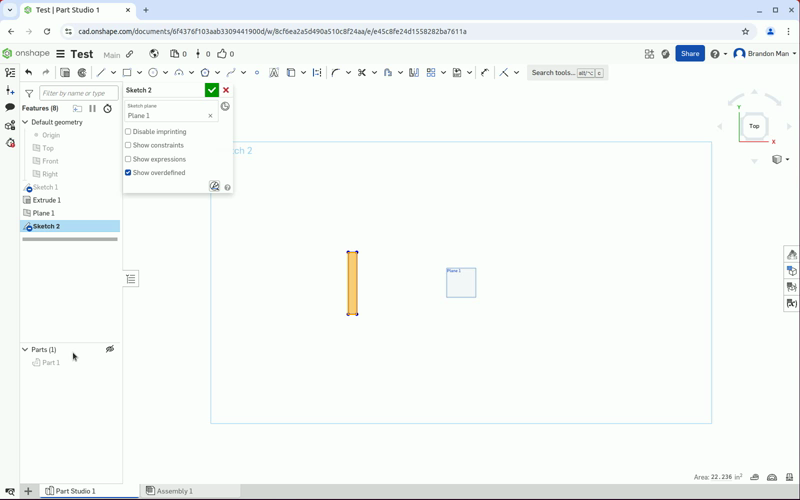
key(shift+e)
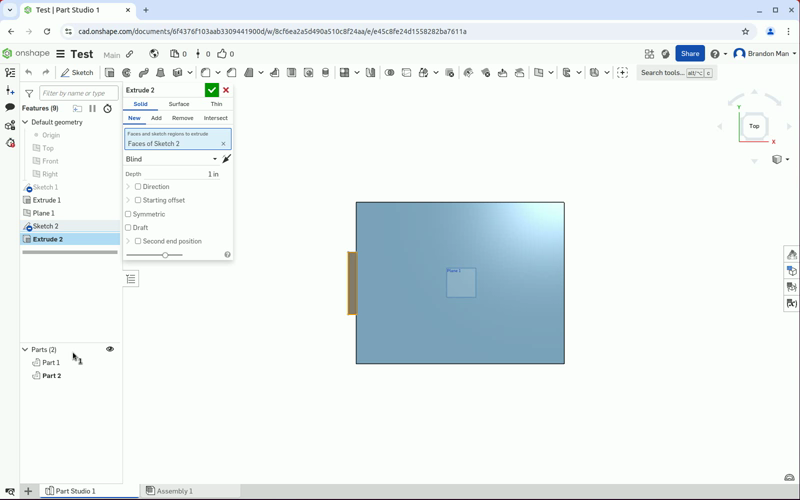
mouse_move(143, 106)
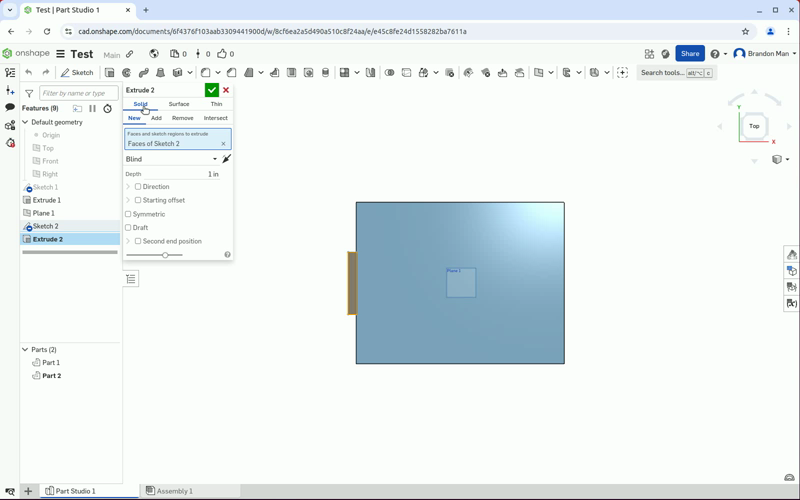
click(143, 106)
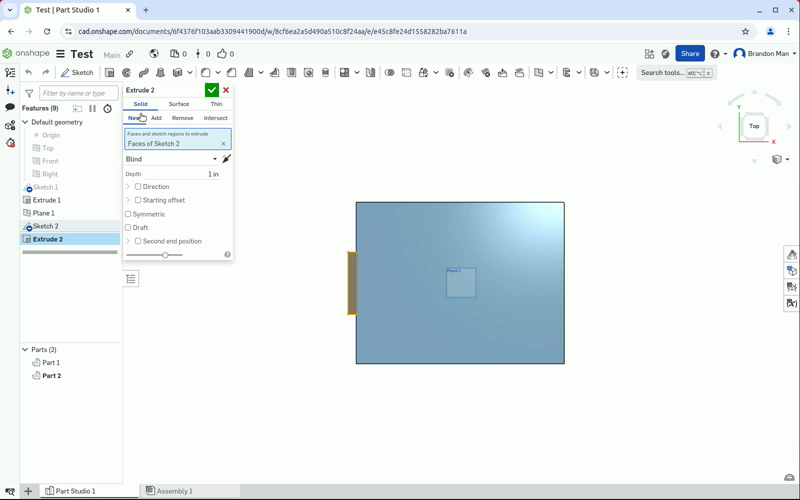
mouse_move(137, 120)
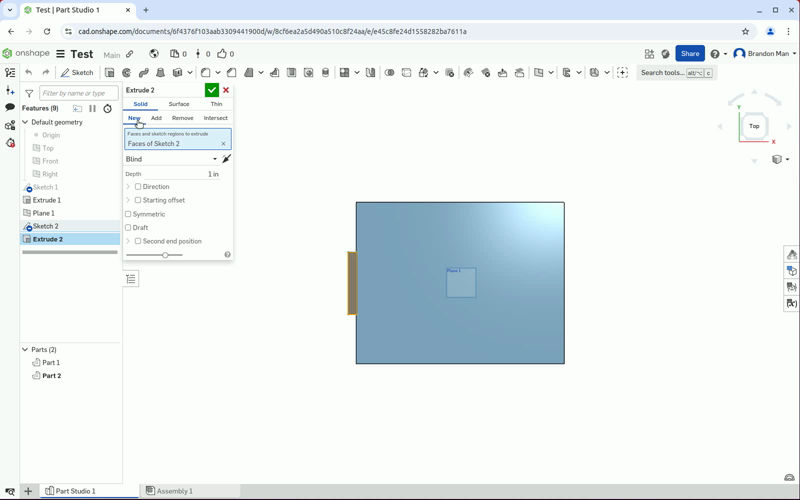
click(137, 120)
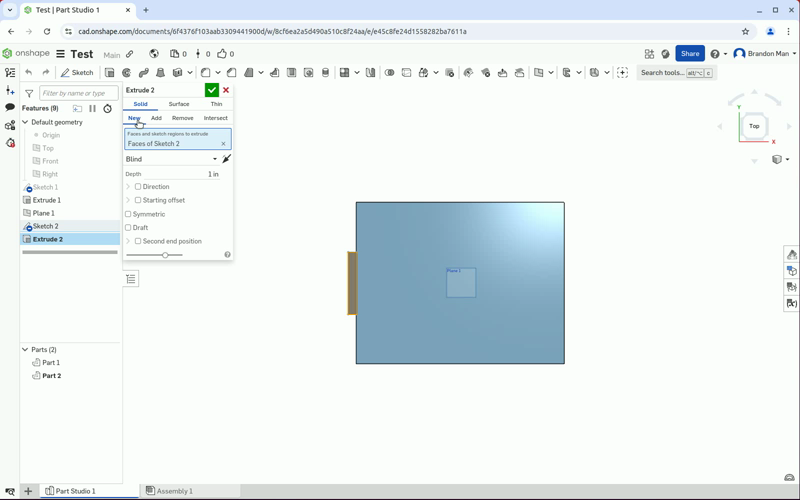
key(tab, 4)
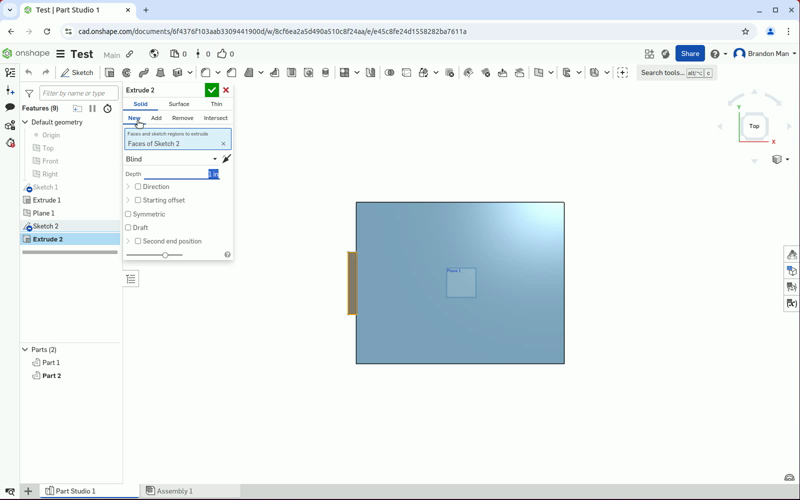
text(6.499)
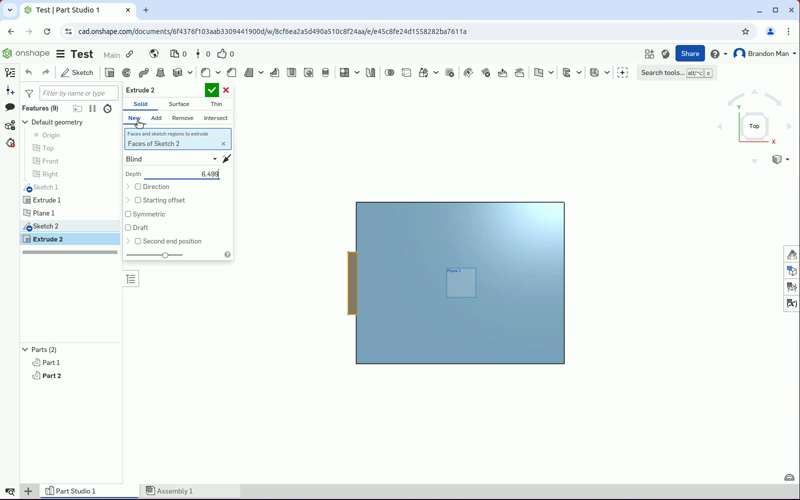
key(enter)
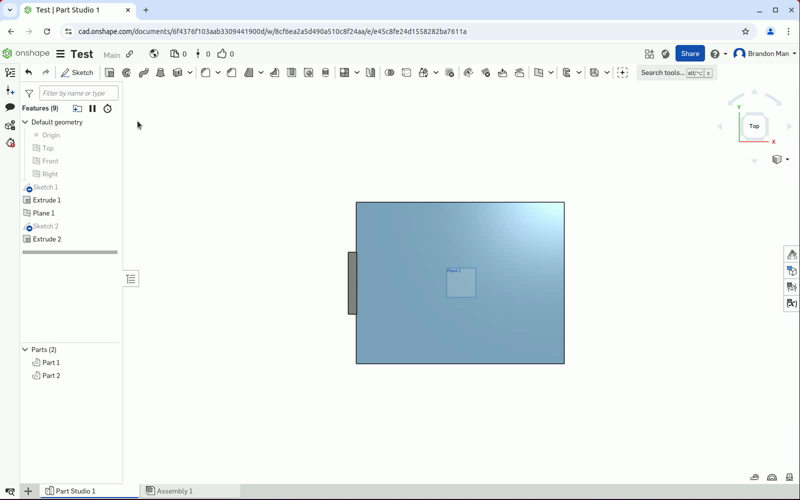
key(shift+h)
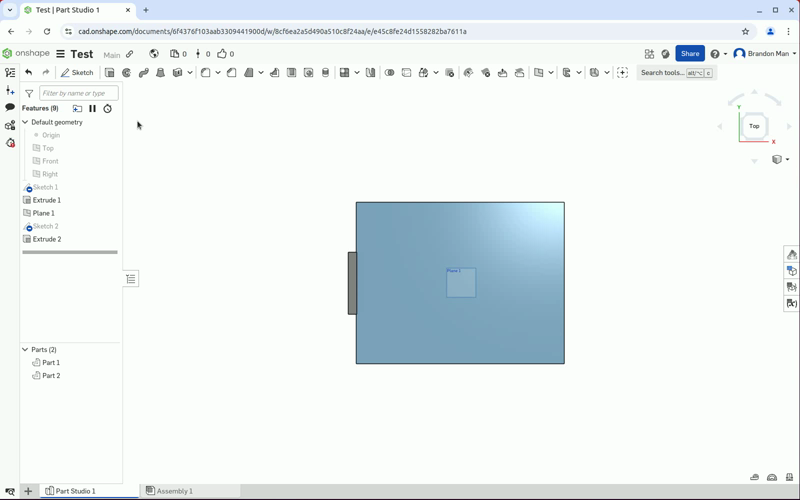
key(shift+h)
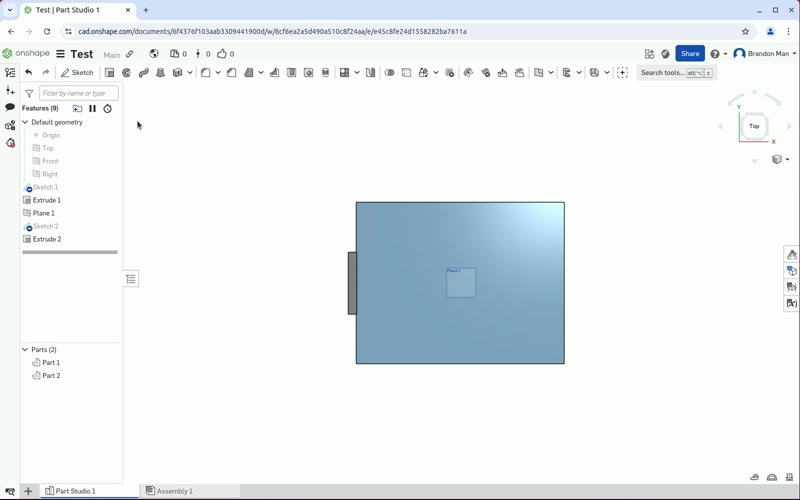
mouse_move(73, 189)
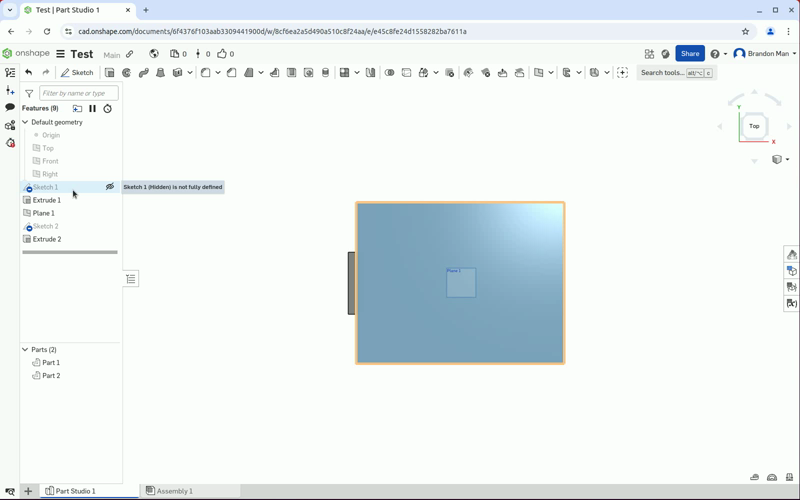
click(73, 189)
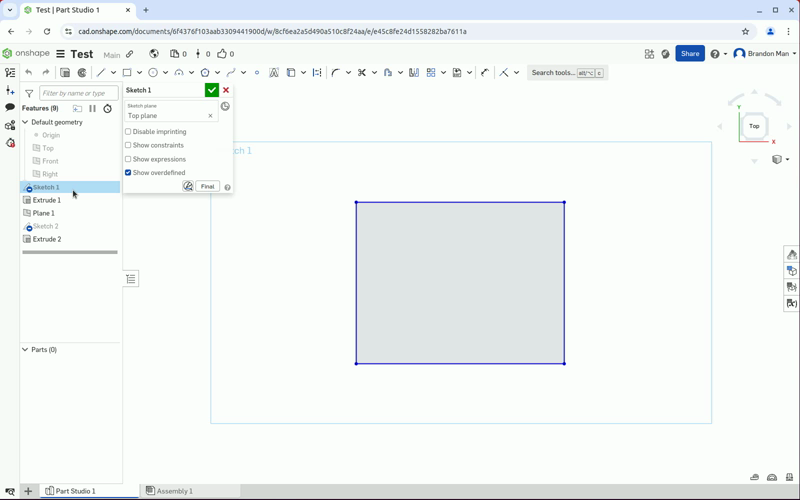
mouse_move(229, 92)
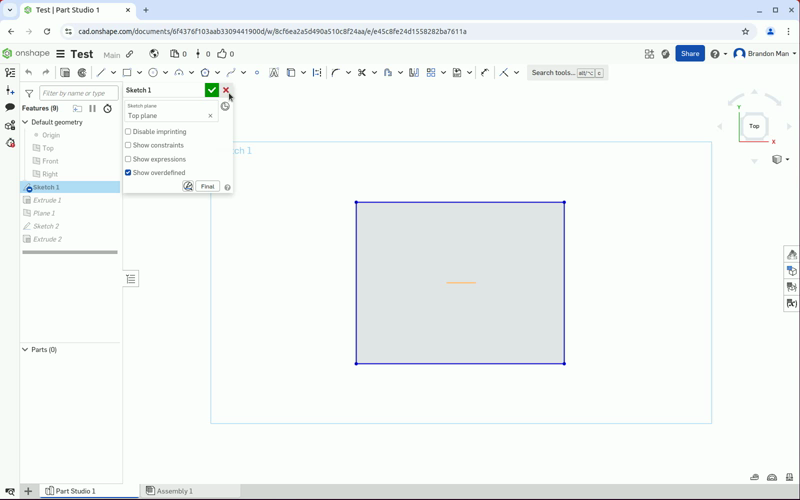
click(229, 92)
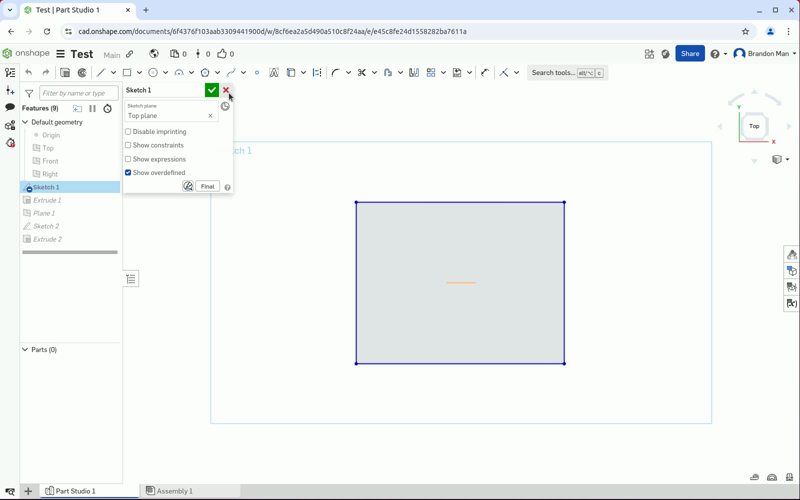
key(shift+s)
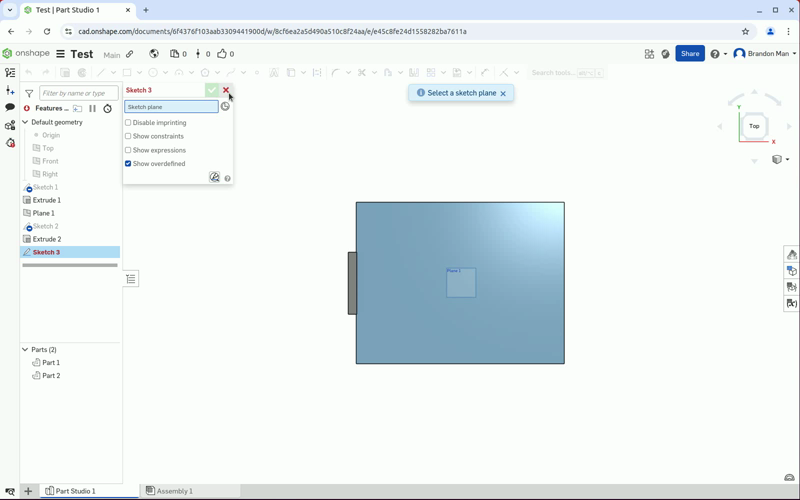
mouse_move(73, 215)
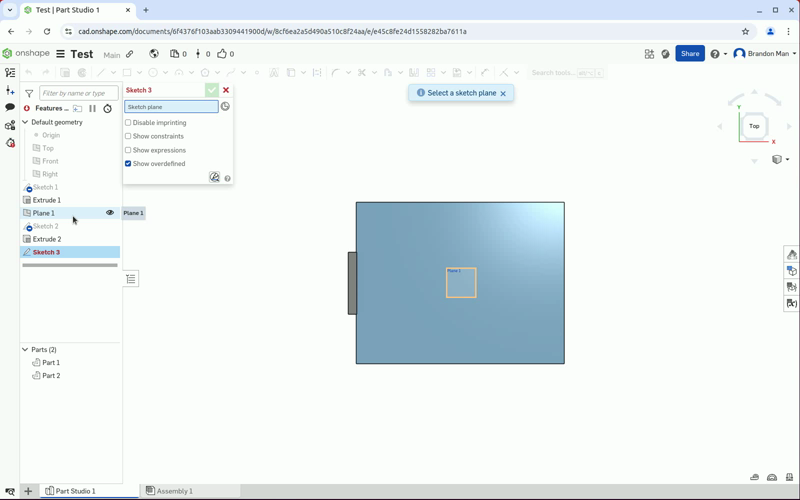
click(73, 215)
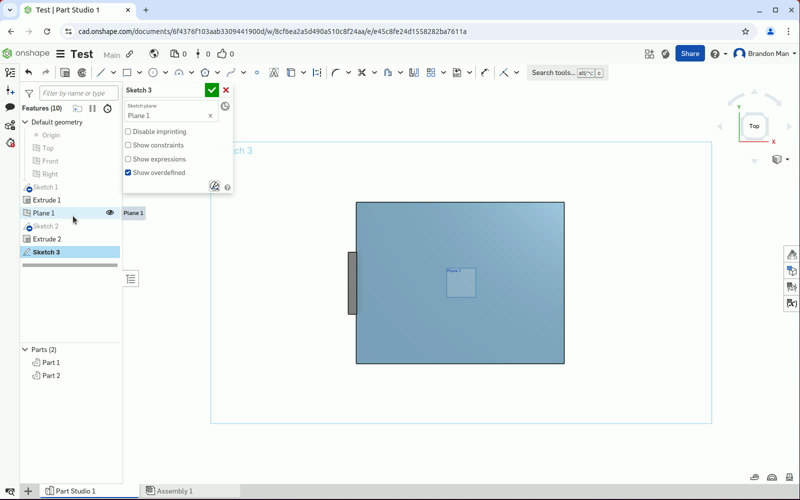
mouse_move(73, 352)
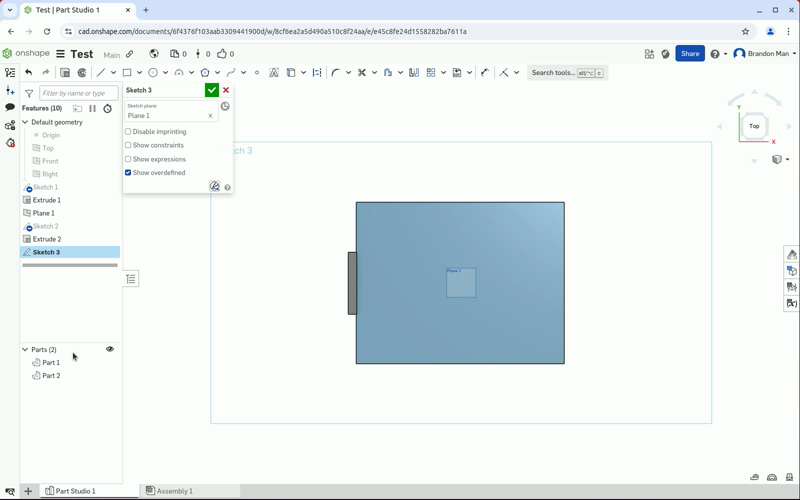
key(y)
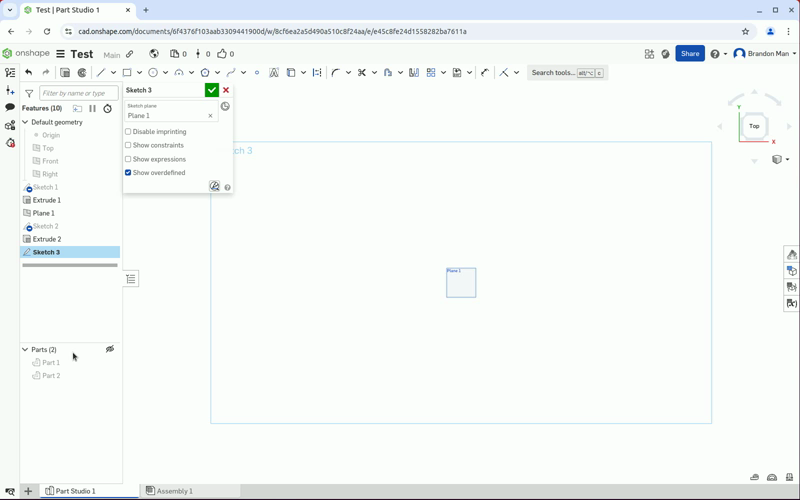
key(l)
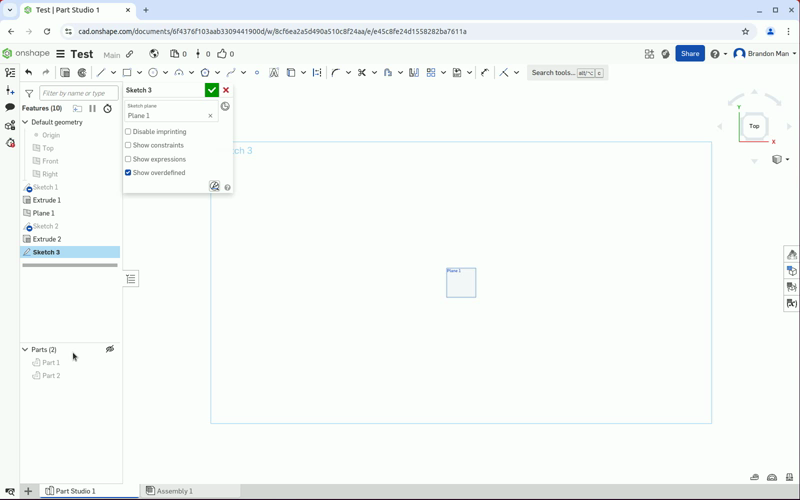
key_down(shift)
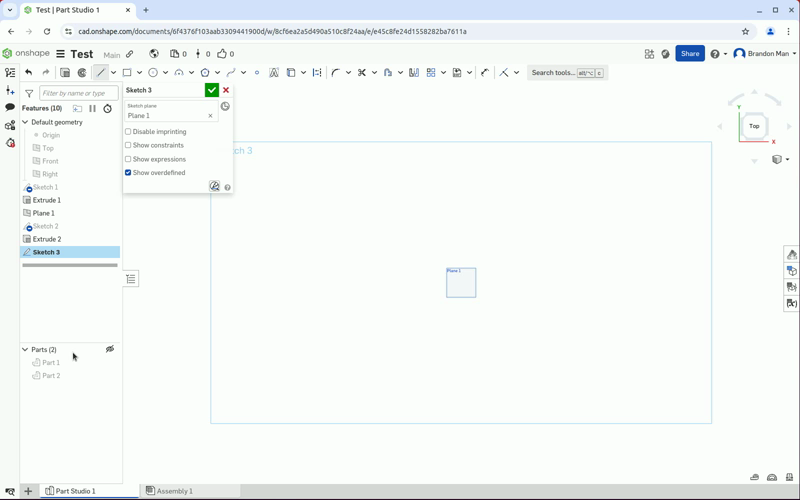
mouse_move(356, 314)
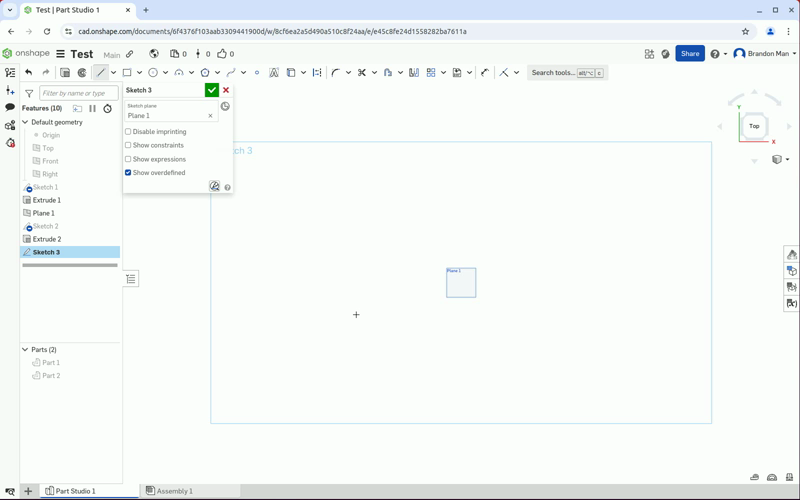
click(356, 314)
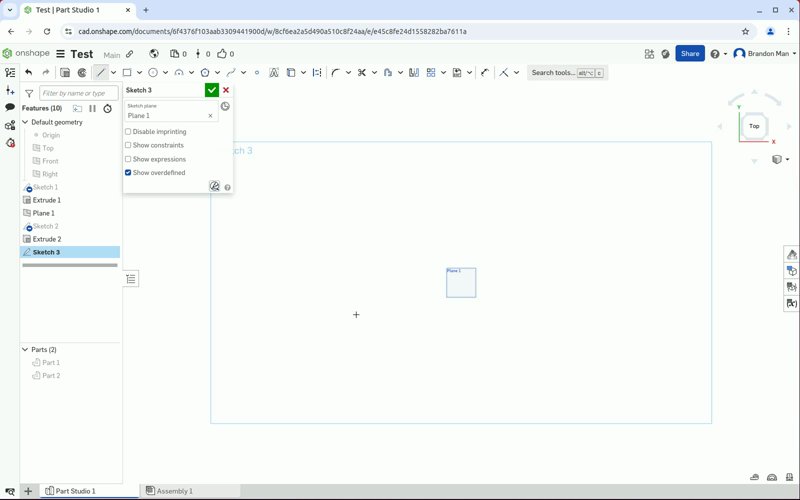
key_up(shift)
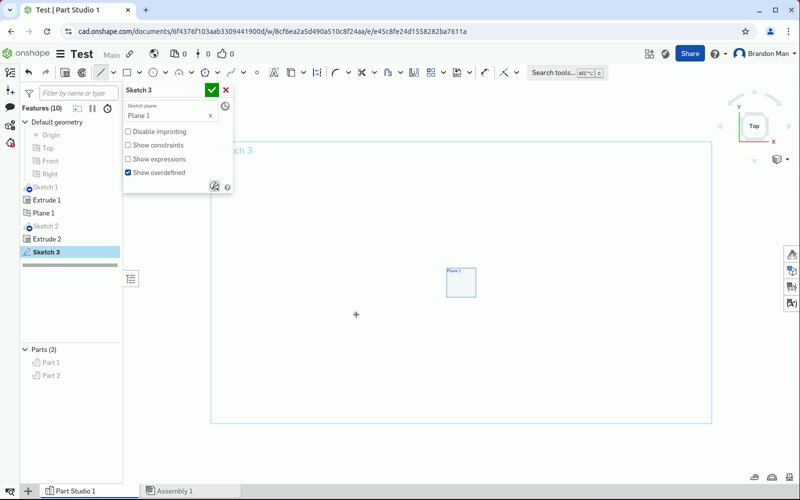
key_down(shift)
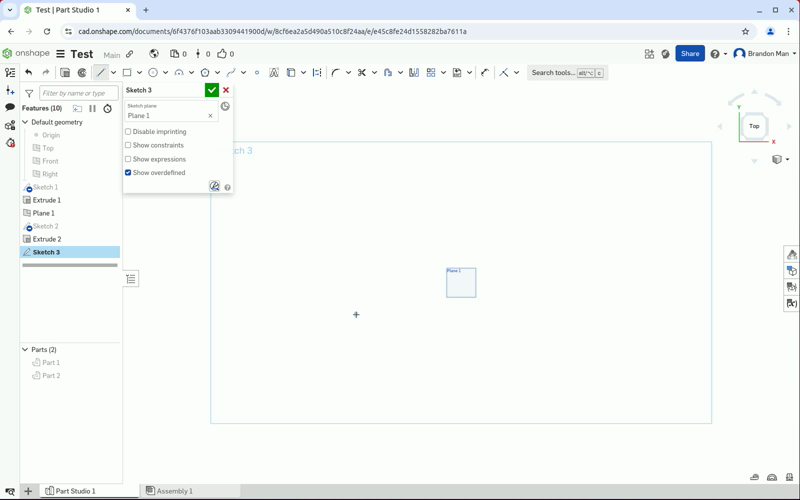
mouse_move(425, 314)
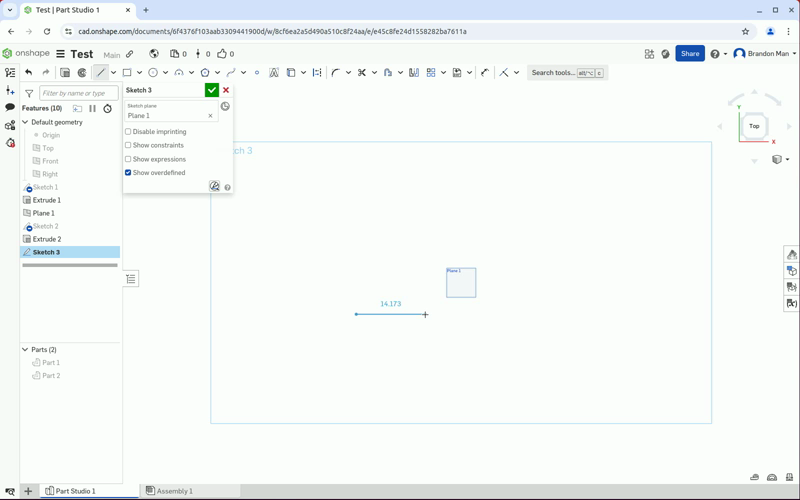
click(425, 314)
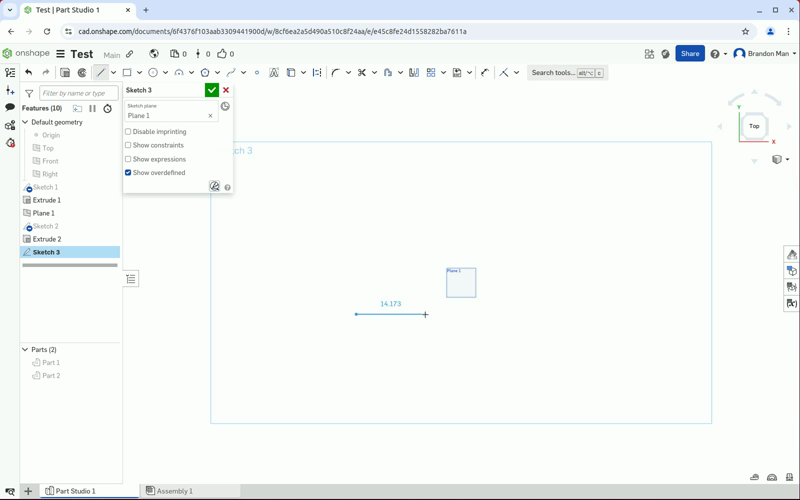
key_up(shift)
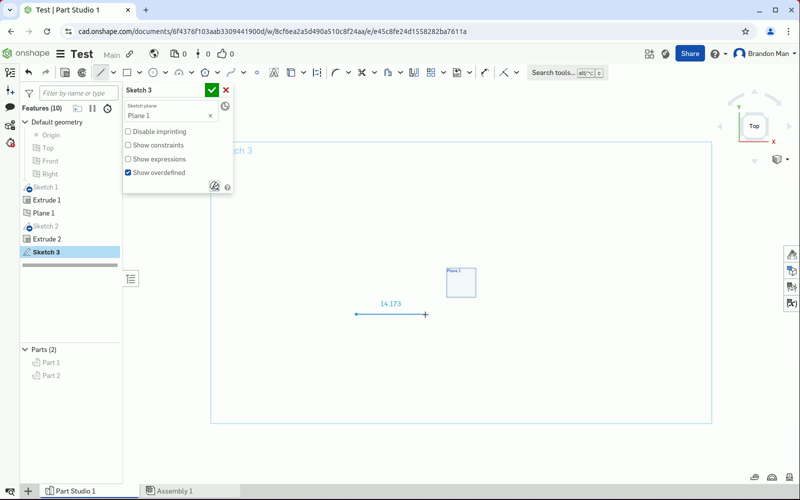
key_down(shift)
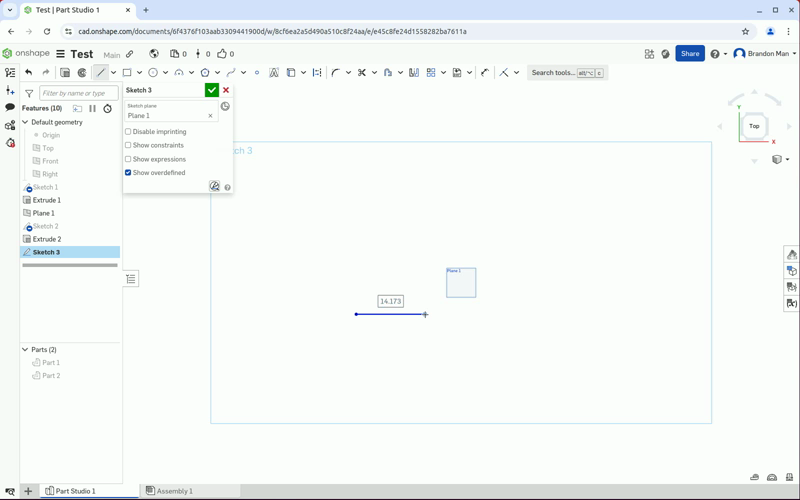
mouse_move(425, 252)
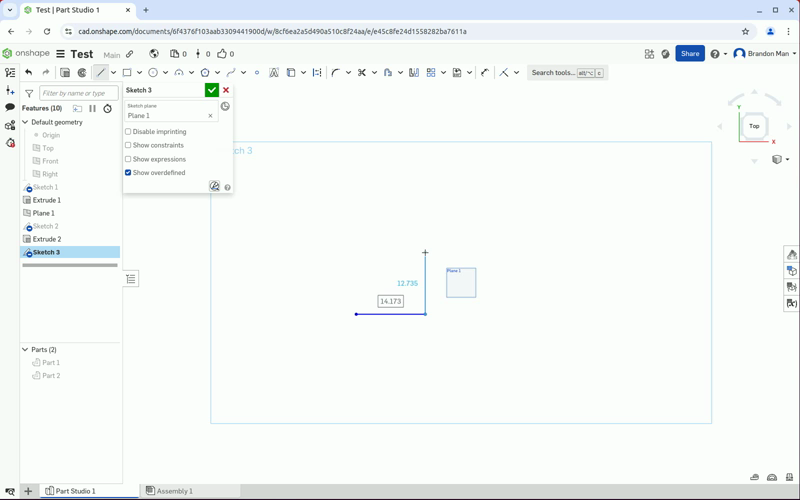
click(425, 252)
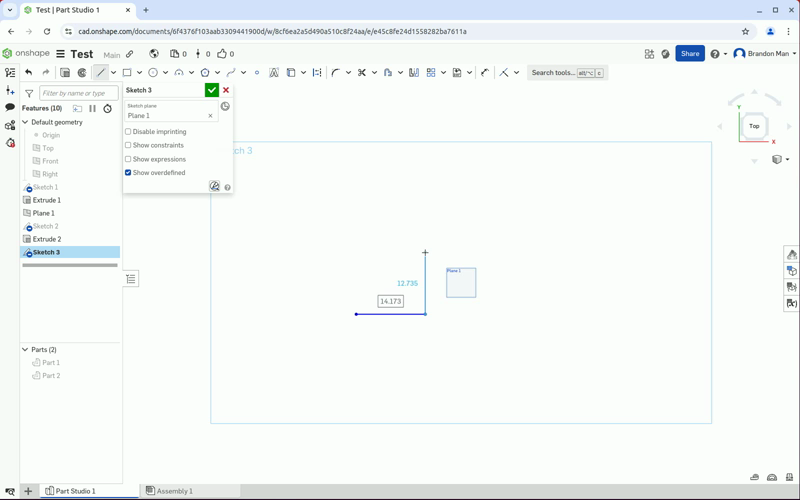
key_up(shift)
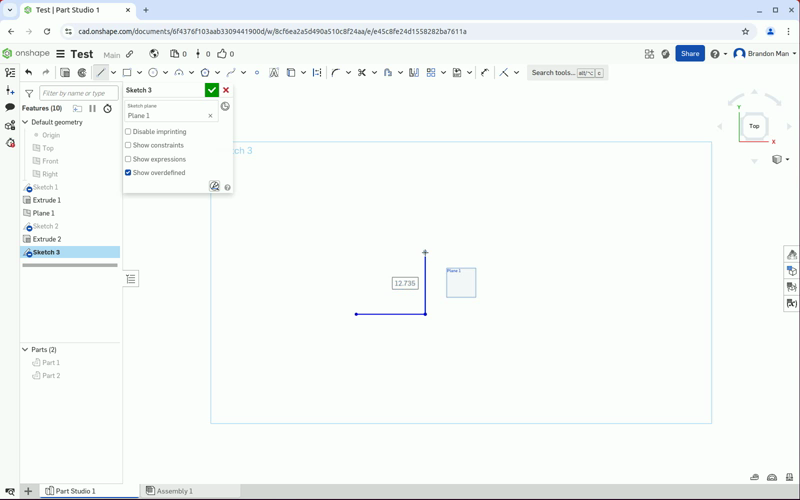
key_down(shift)
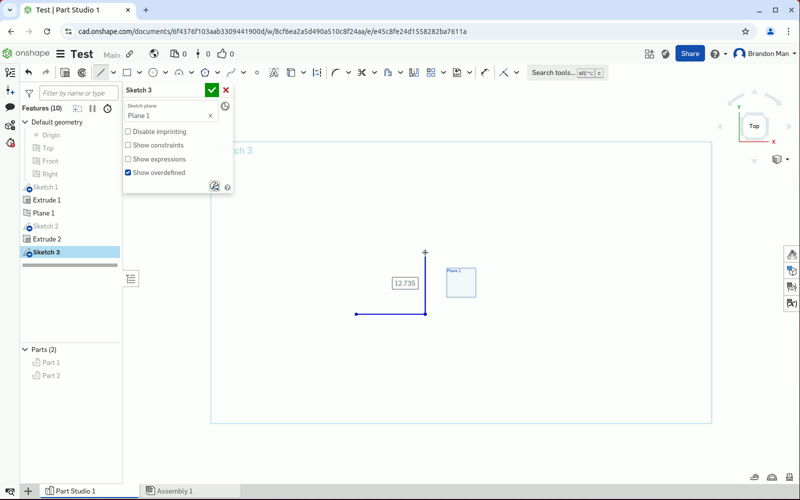
mouse_move(356, 252)
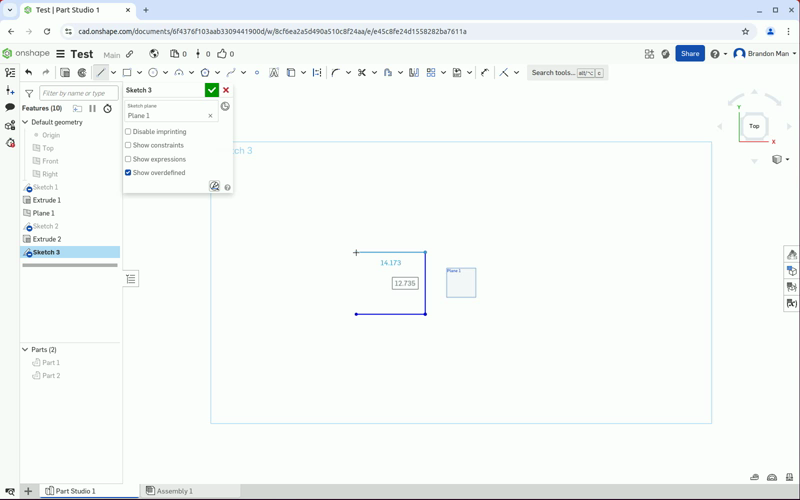
click(356, 252)
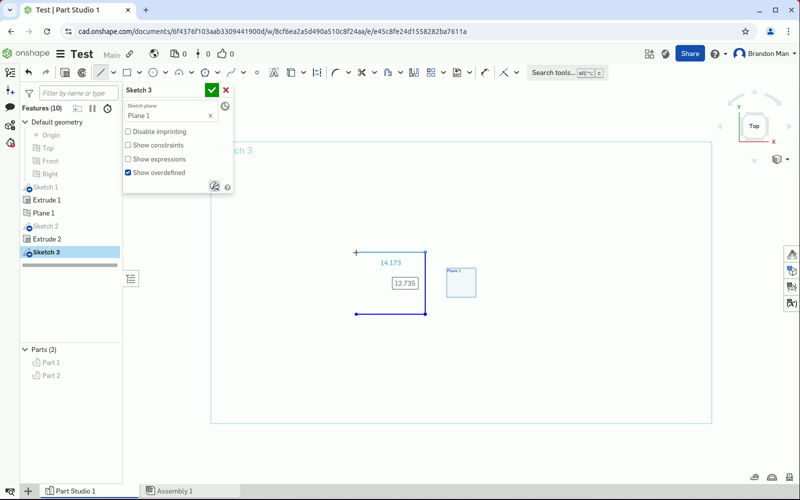
key_up(shift)
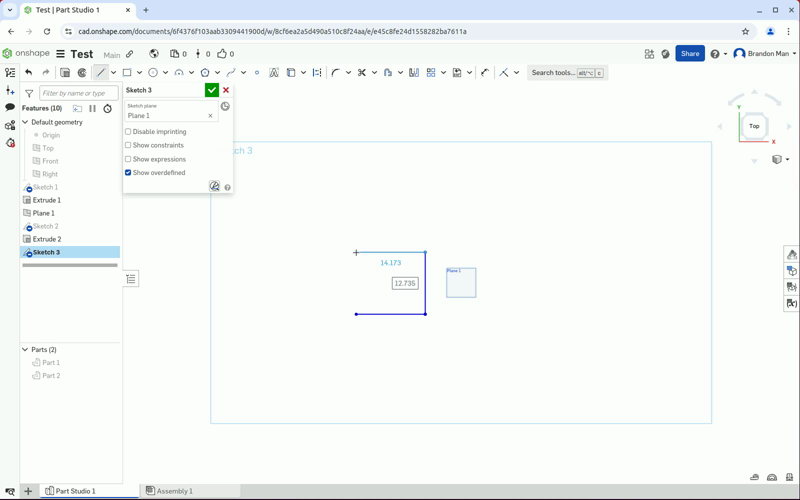
key_down(shift)
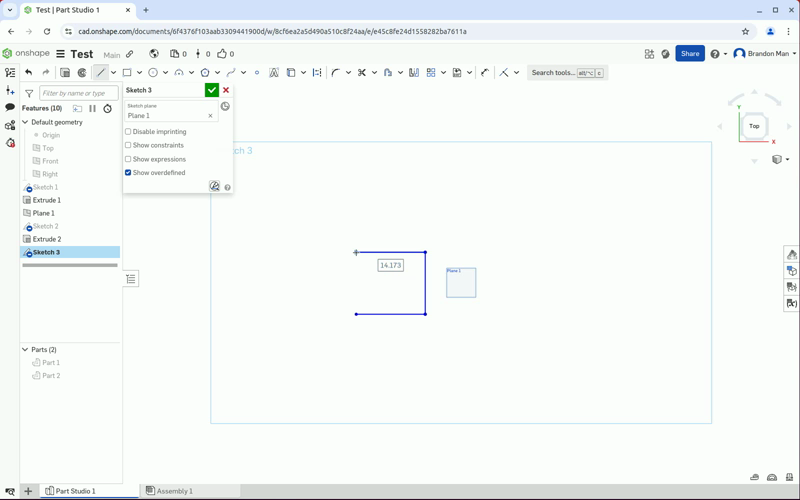
mouse_move(356, 314)
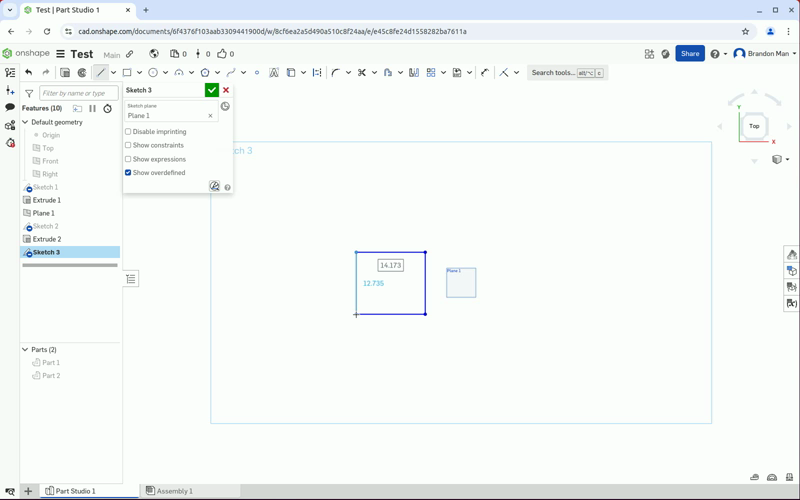
key_up(shift)
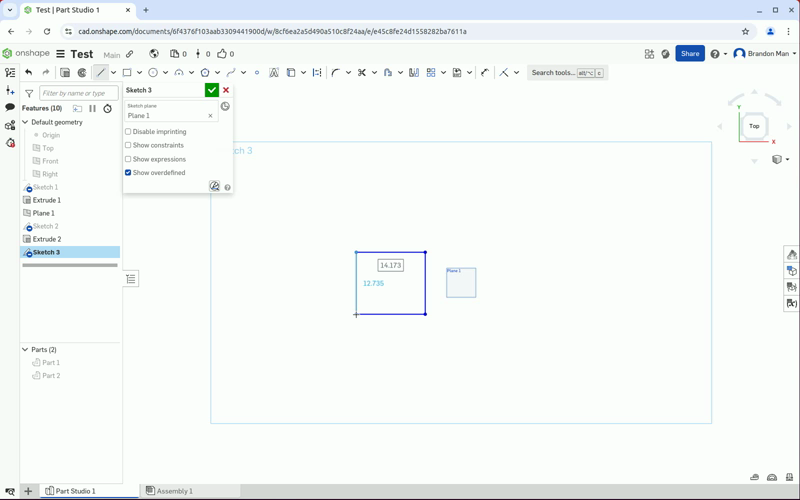
click(356, 314)
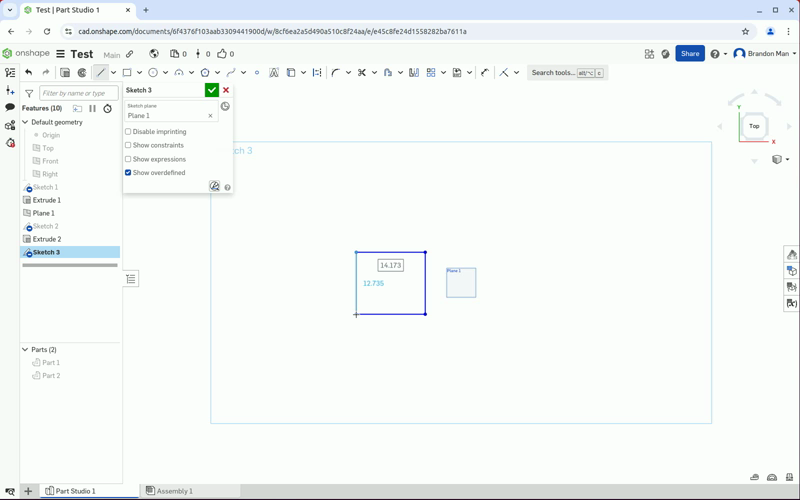
key(esc)
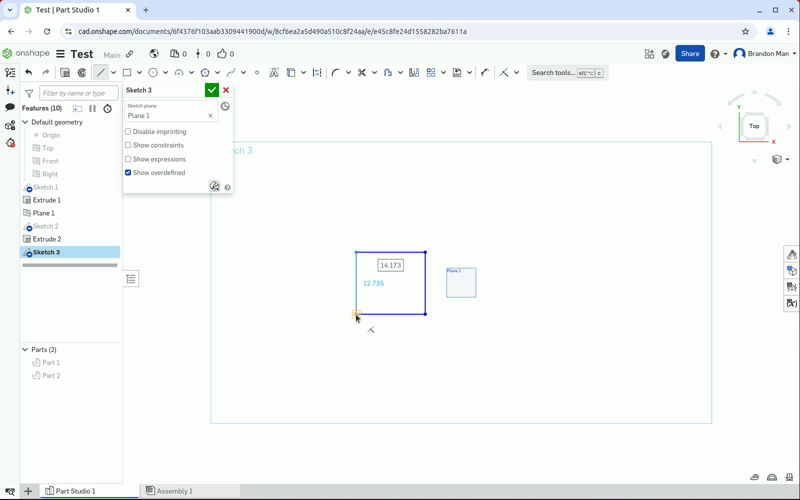
mouse_move(361, 275)
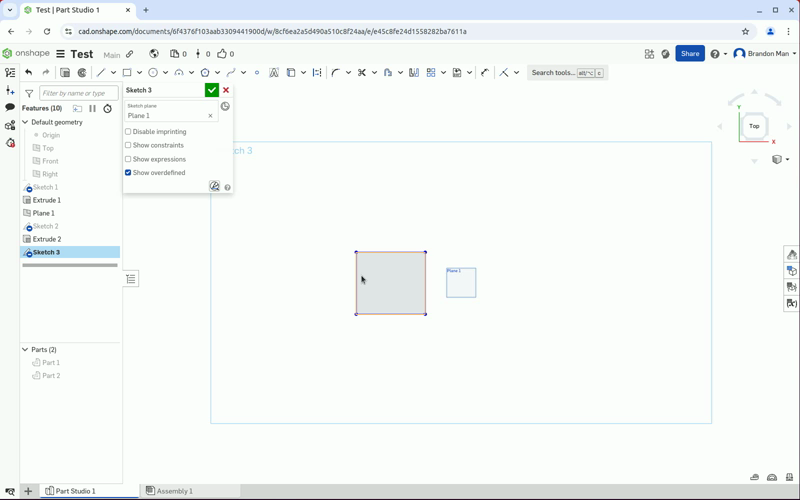
click(361, 275)
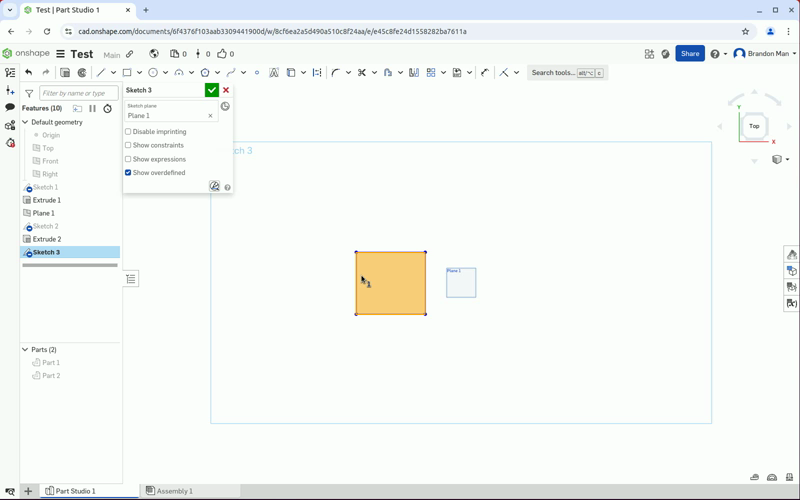
mouse_move(73, 352)
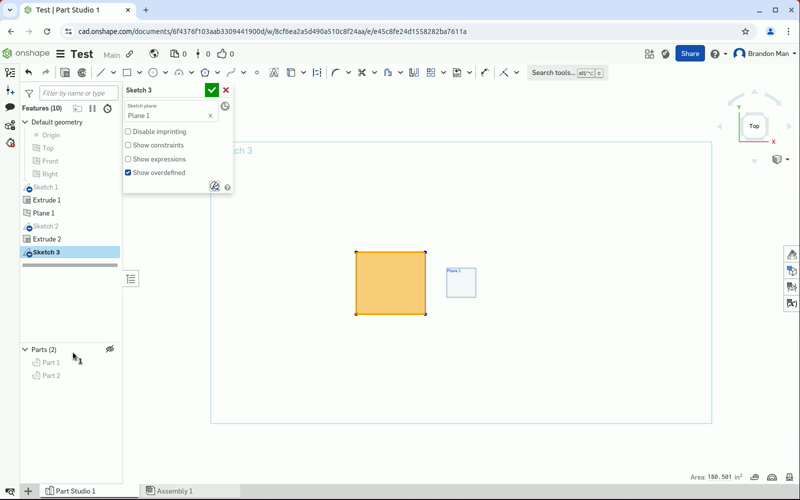
key(shift+y)
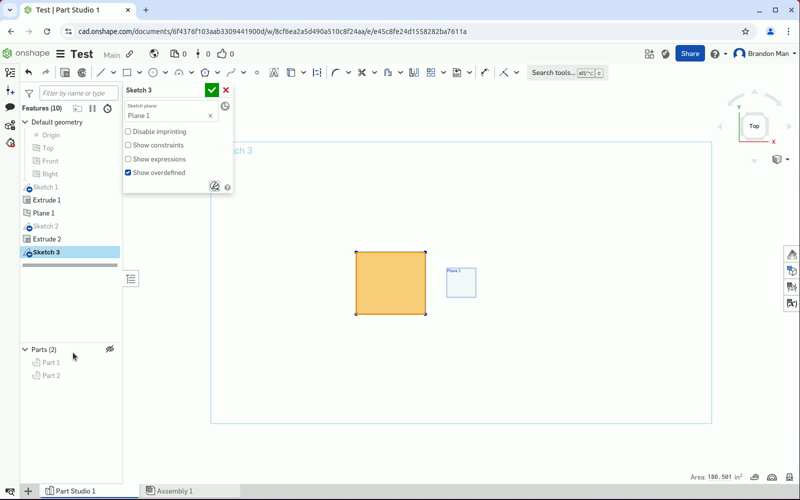
key(shift+e)
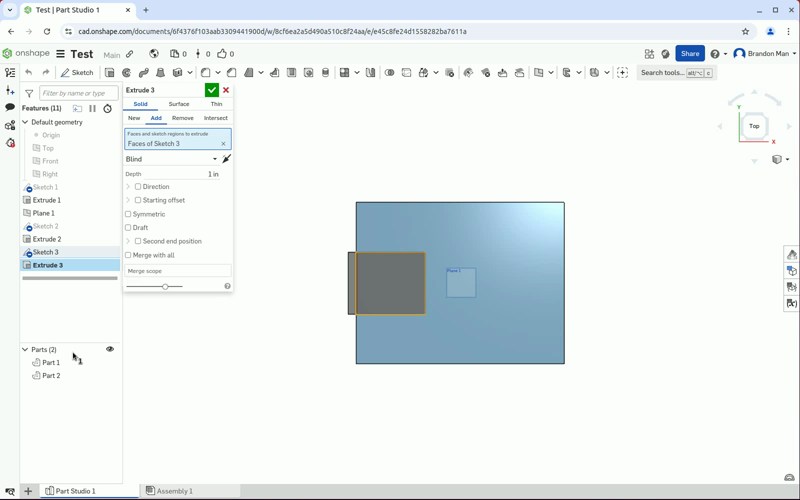
mouse_move(143, 106)
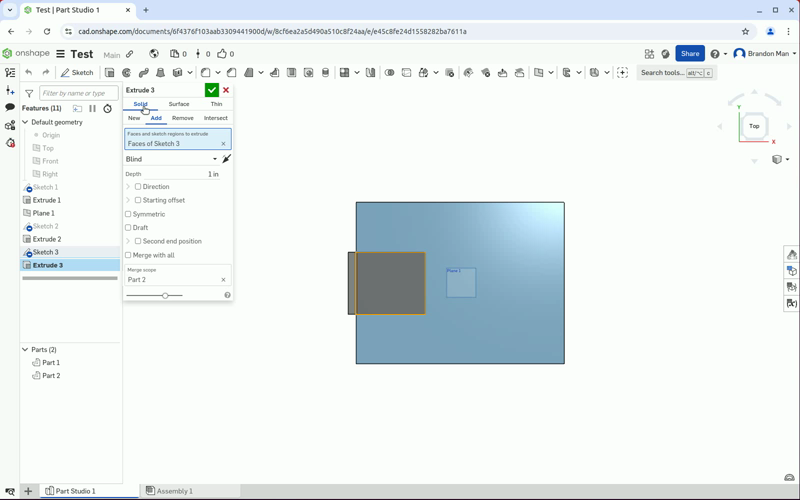
click(143, 106)
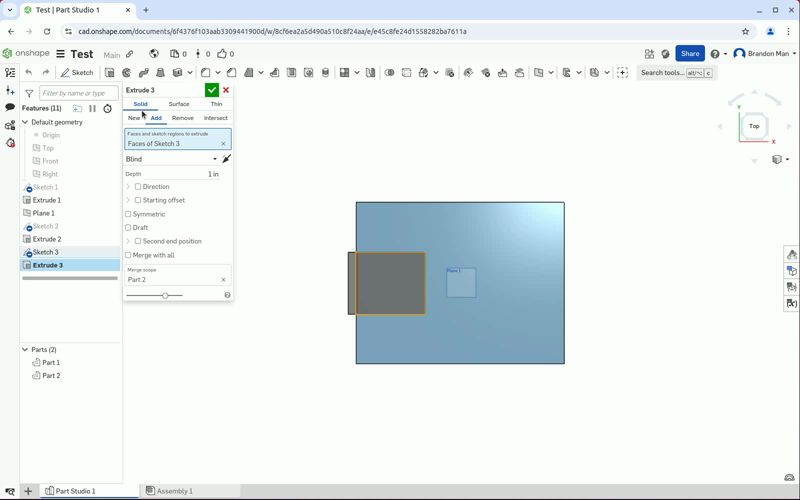
mouse_move(137, 120)
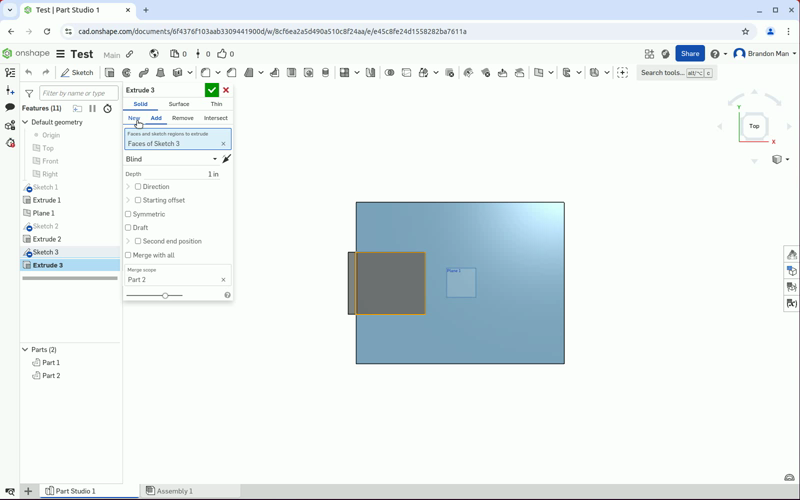
click(137, 120)
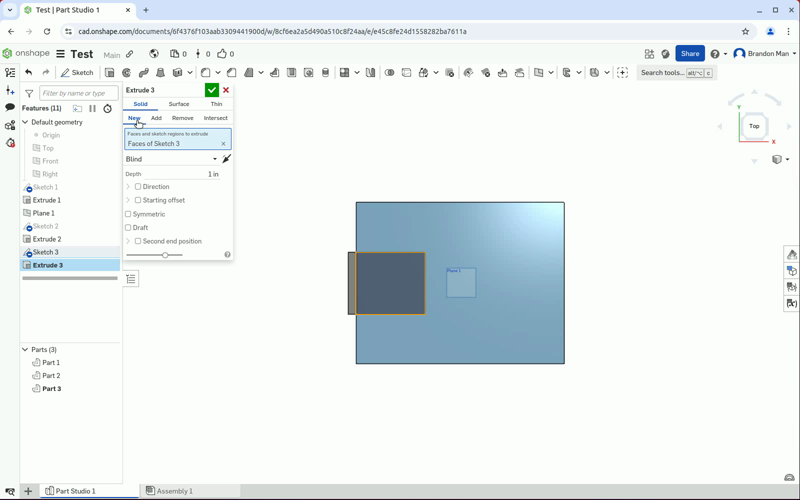
key(tab, 4)
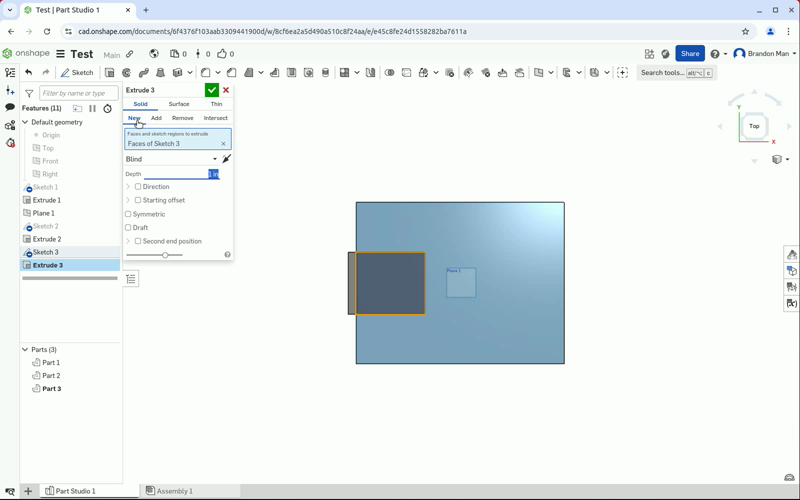
text(6.499)
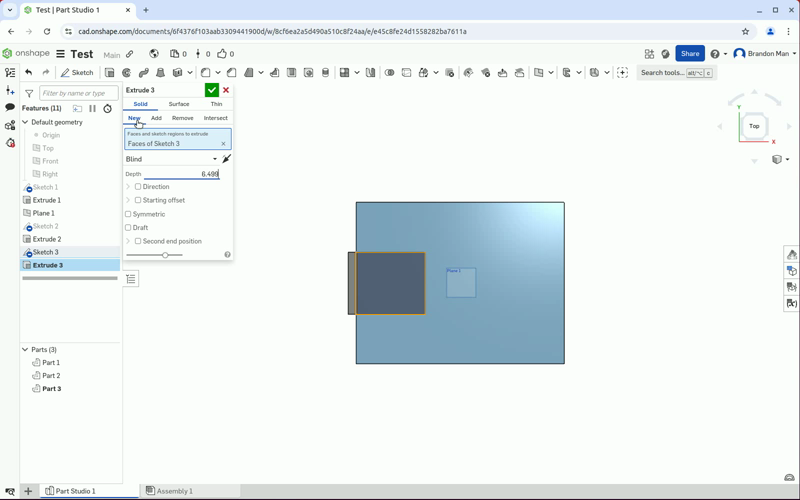
key(enter)
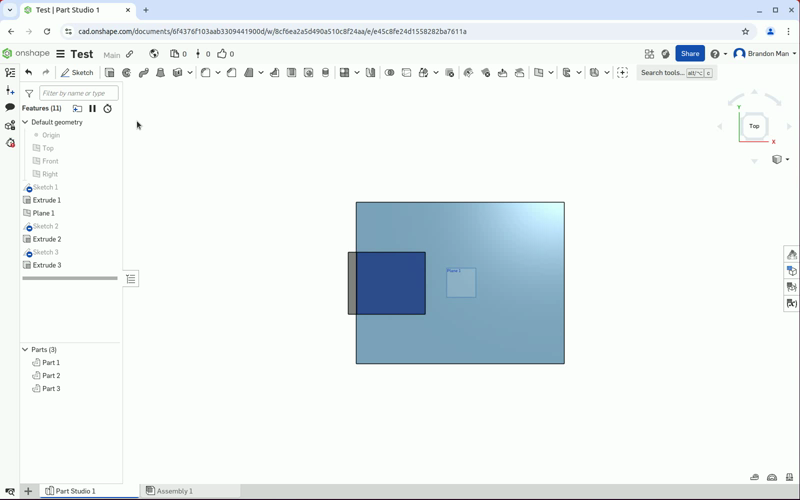
key(shift+h)
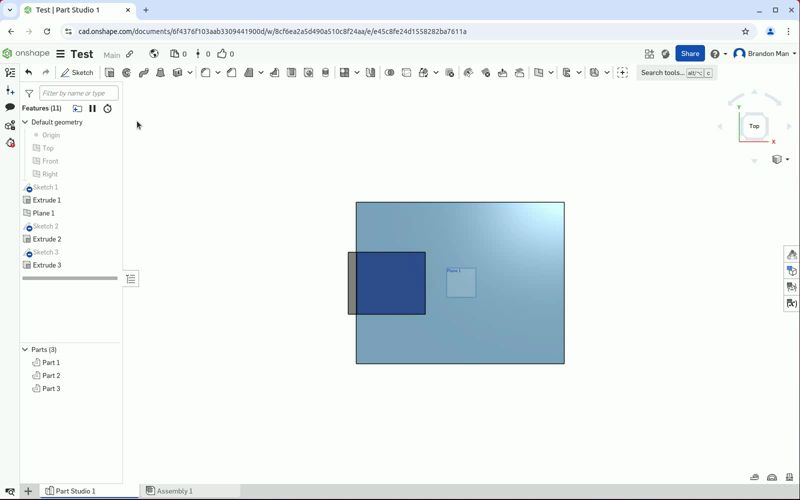
key(shift+h)
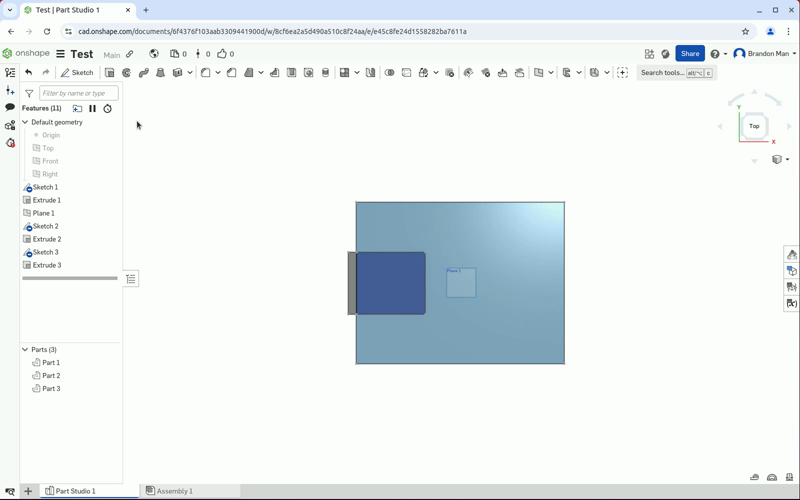
key(shift+7)
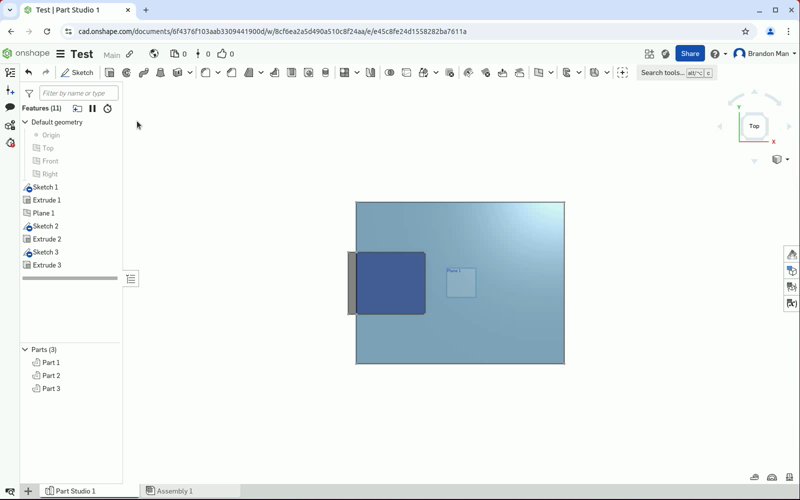
key(up, 3)
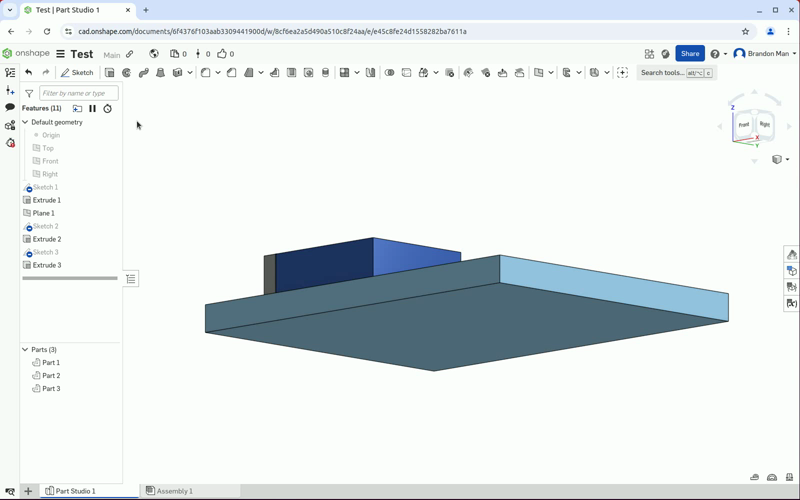
key(left, 3)
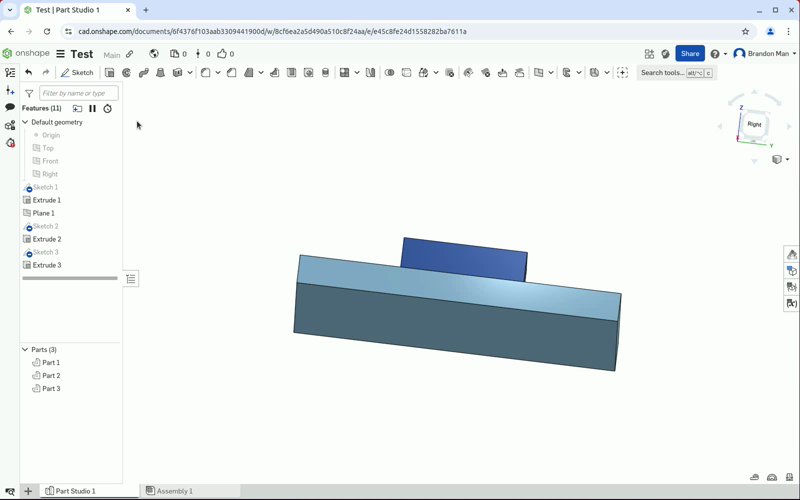
key(right, 3)
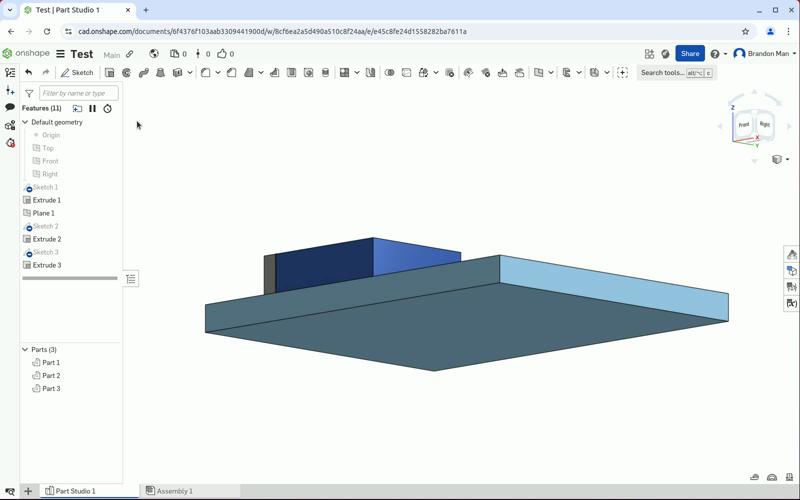
key(down, 3)
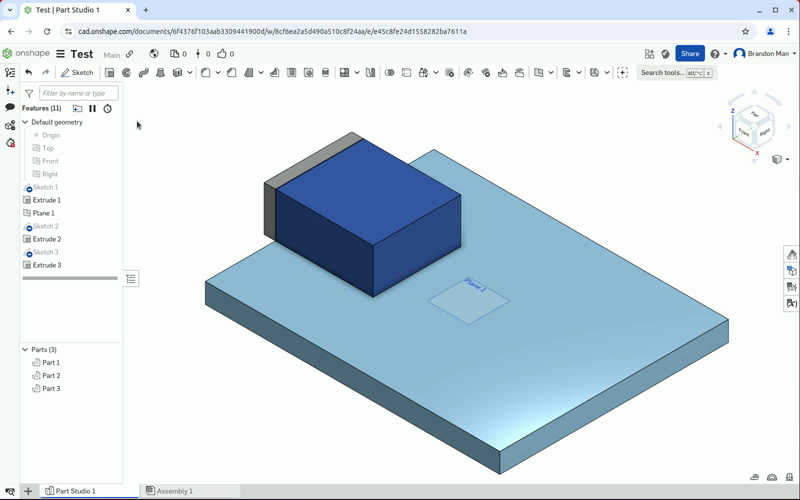
mouse_move(73, 189)
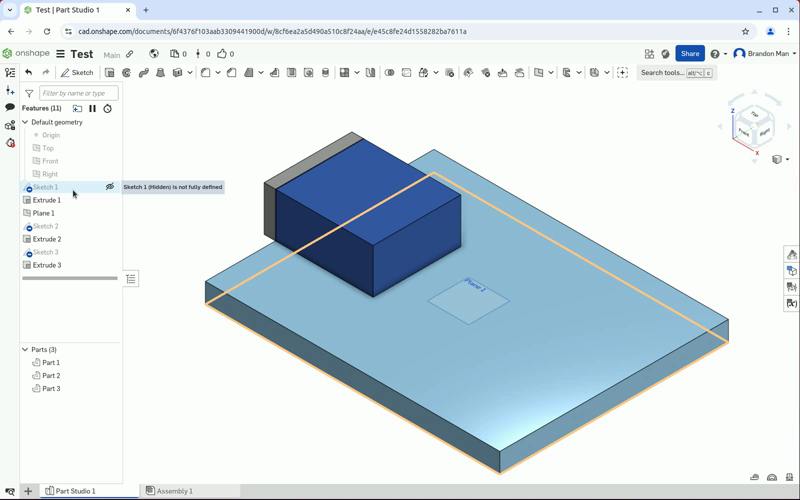
click(73, 189)